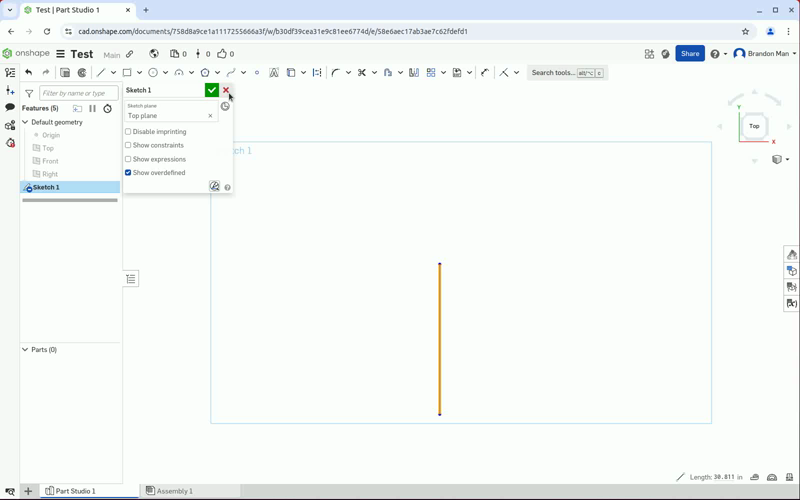
key(shift+h)
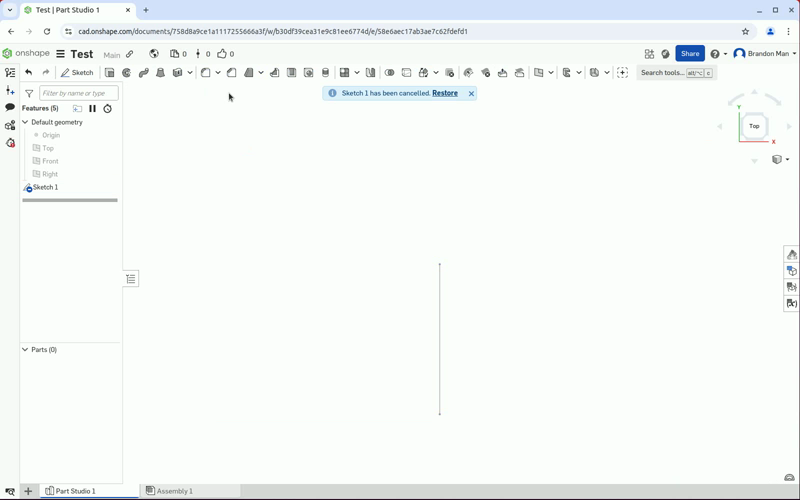
key(shift+s)
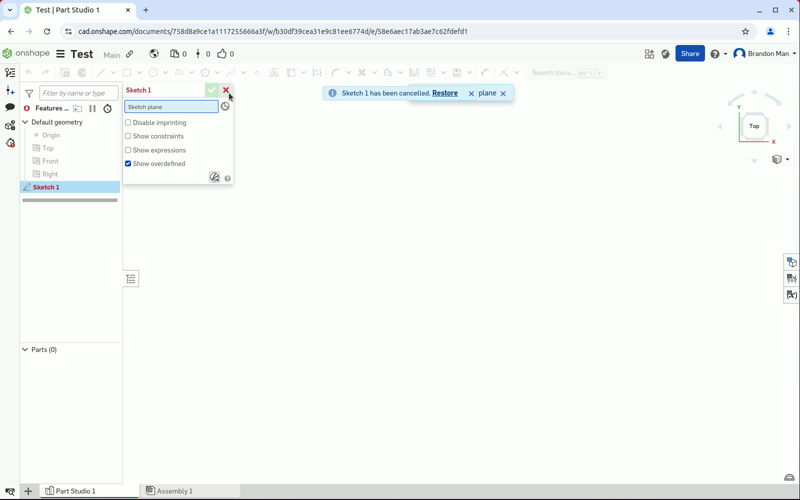
mouse_move(73, 150)
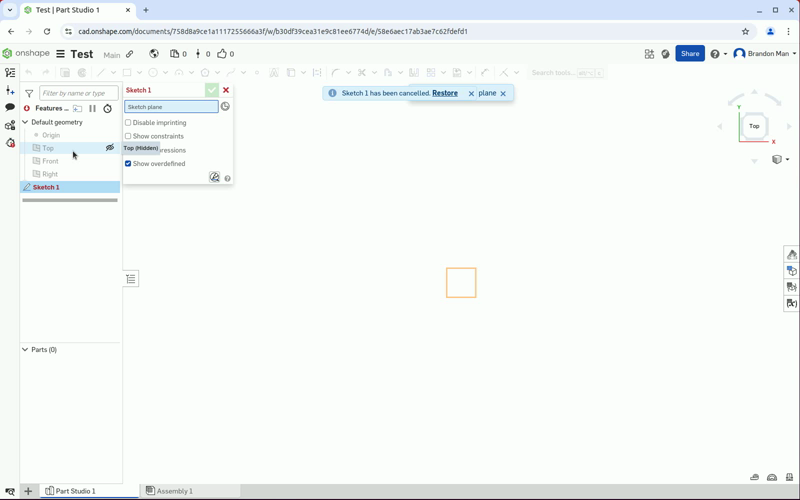
click(73, 150)
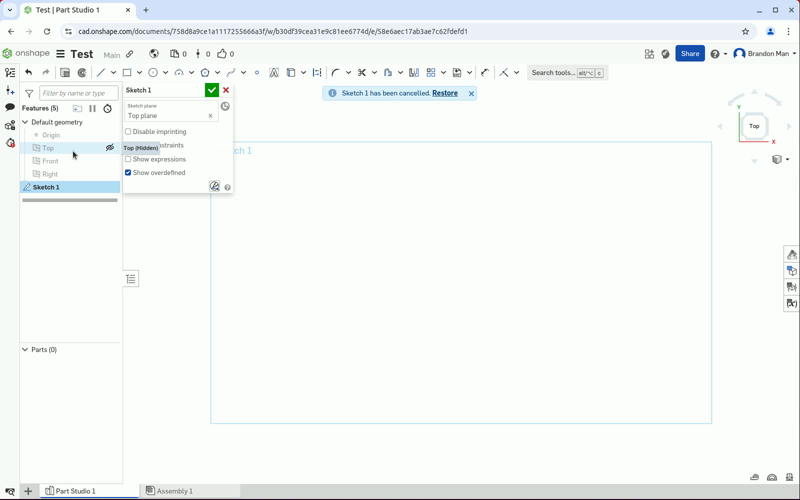
mouse_move(73, 352)
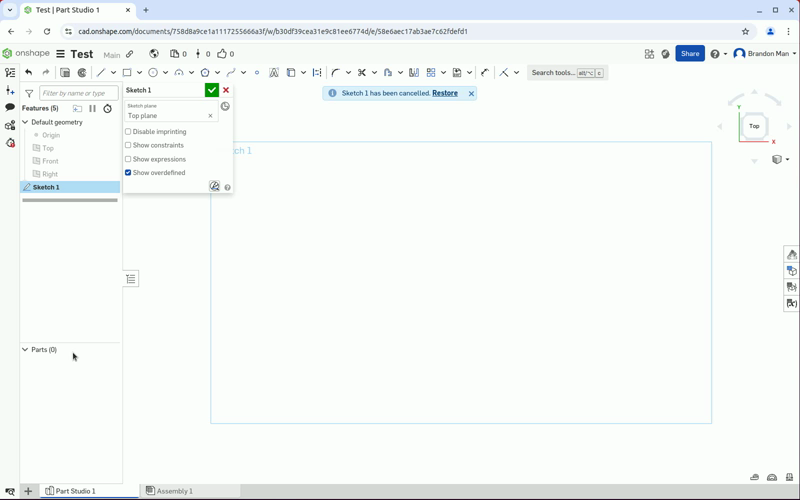
key(y)
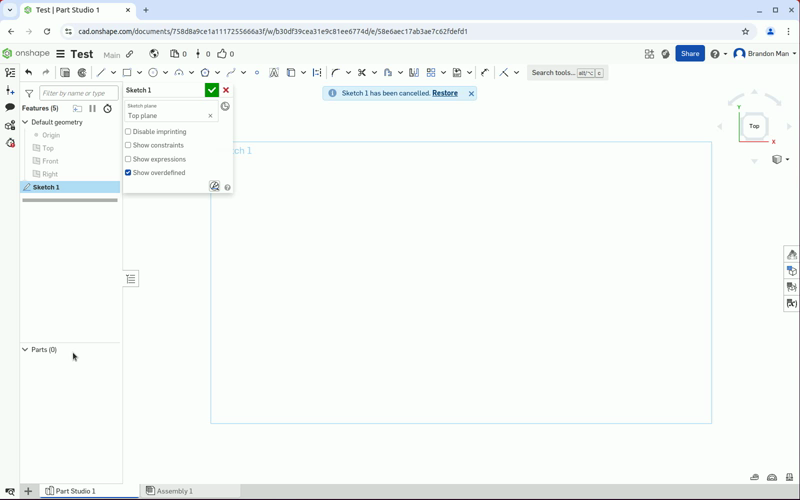
key(l)
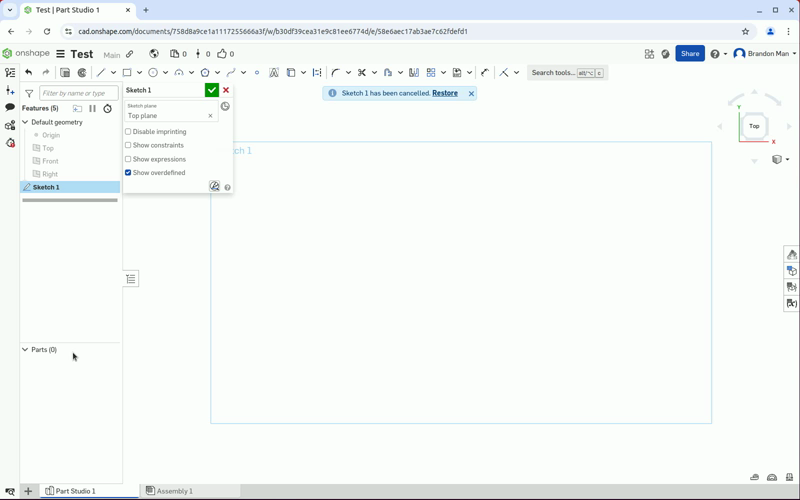
key_down(shift)
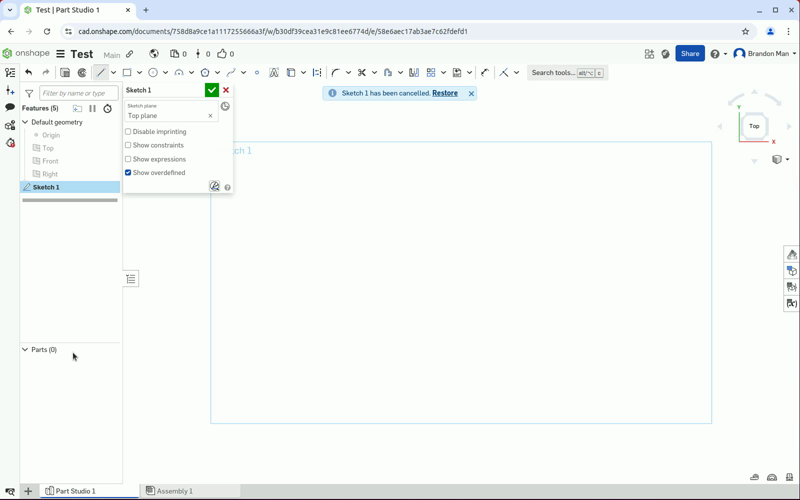
mouse_move(356, 369)
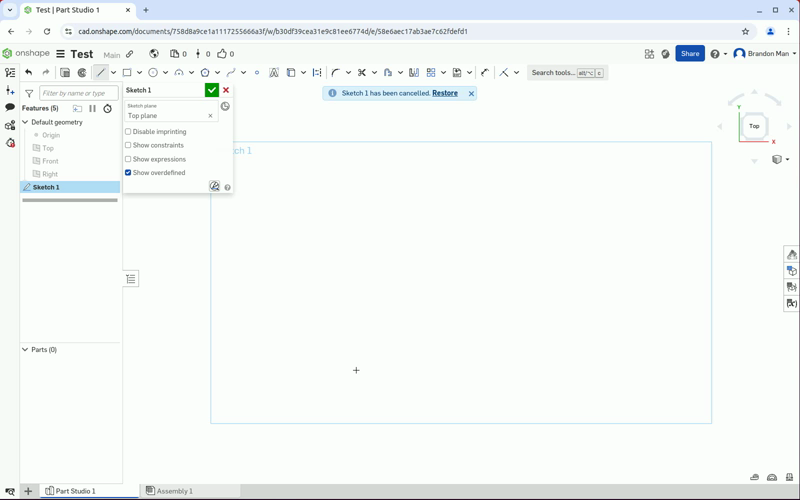
click(356, 369)
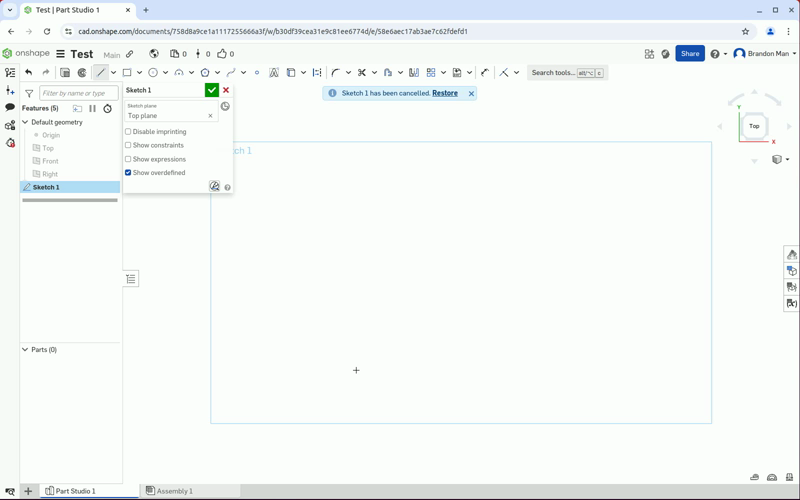
key_up(shift)
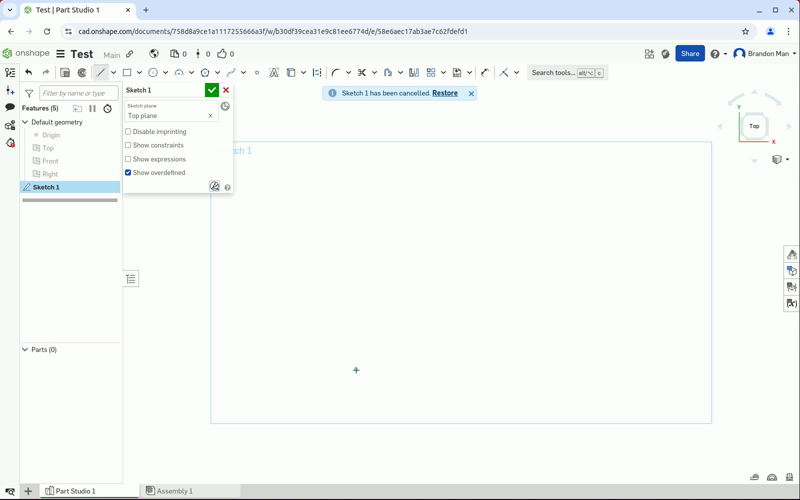
key_down(shift)
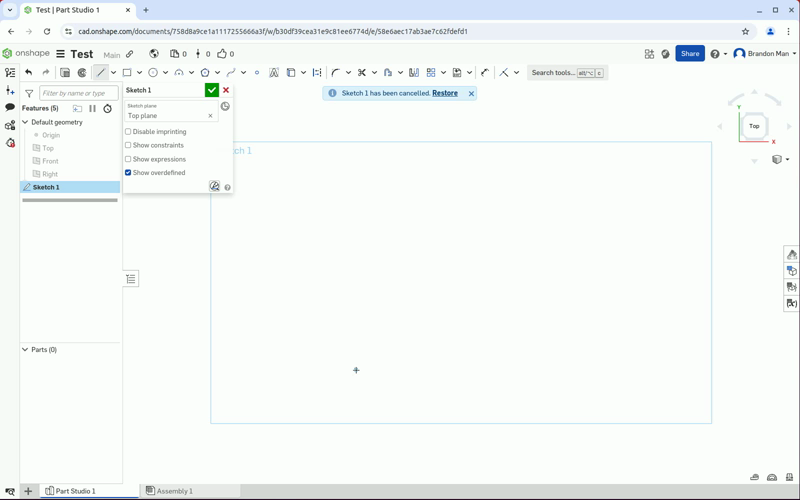
mouse_move(565, 369)
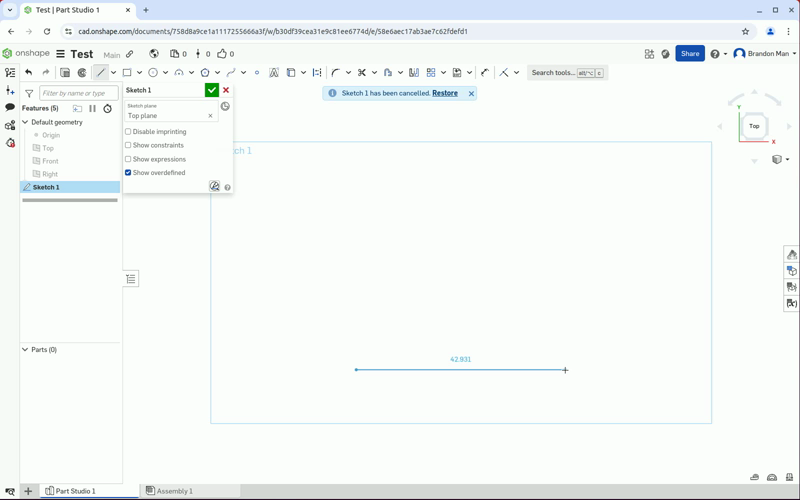
click(565, 369)
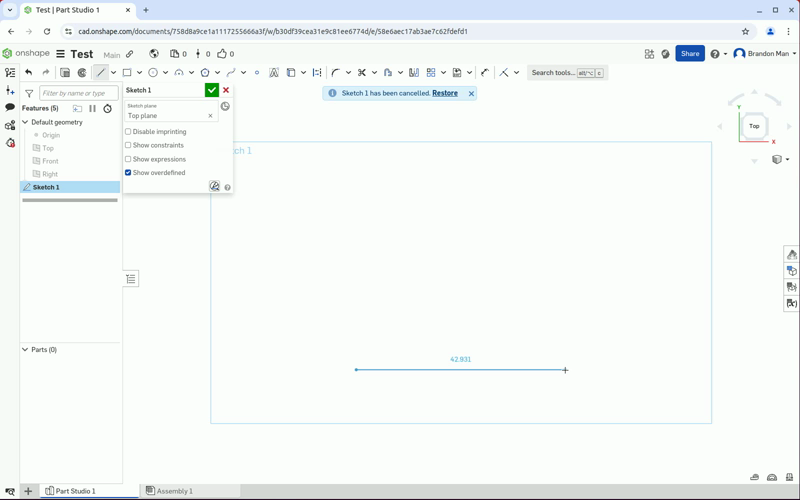
key_up(shift)
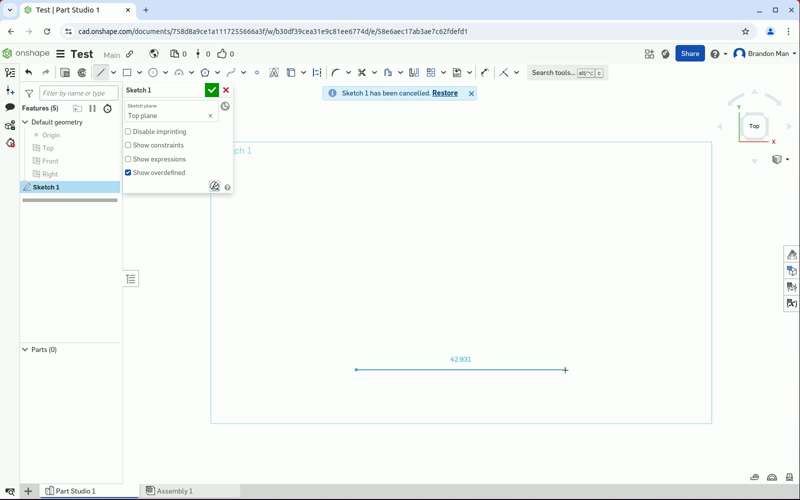
key_down(shift)
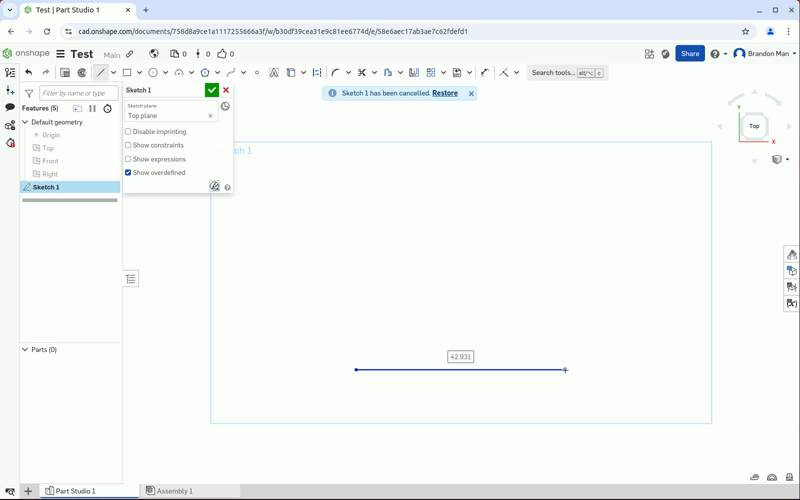
mouse_move(565, 195)
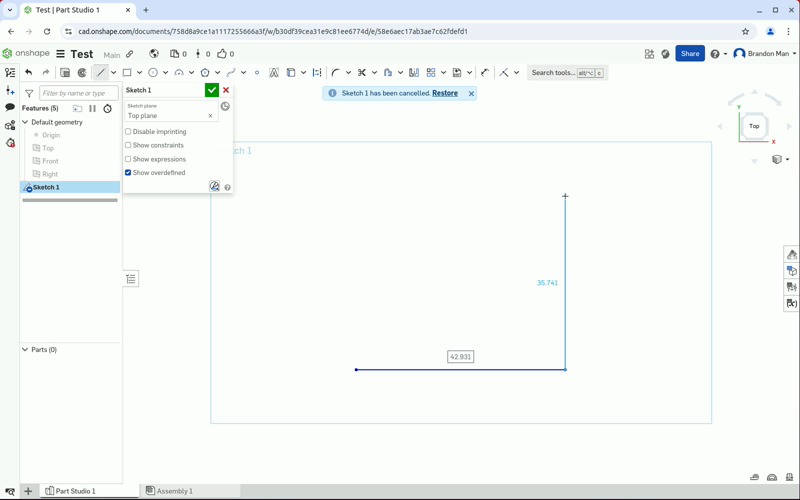
click(565, 195)
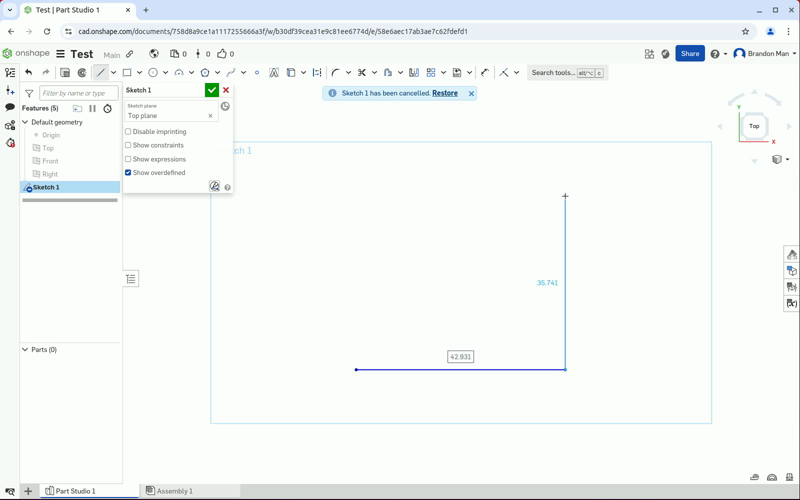
key_up(shift)
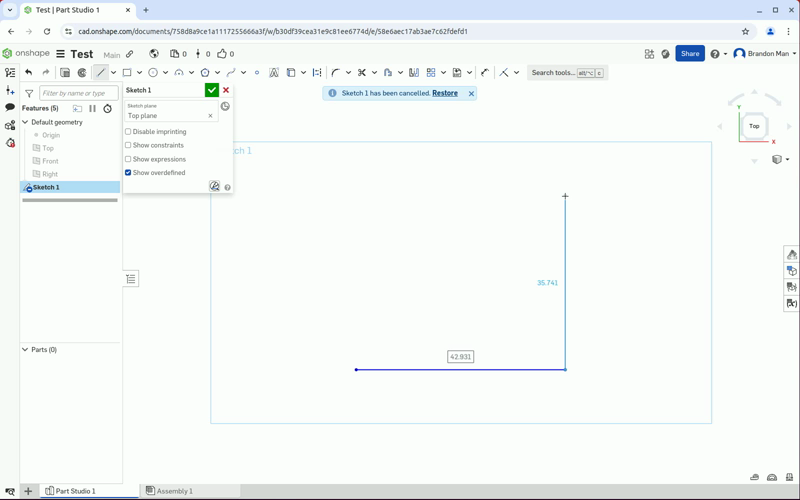
key_down(shift)
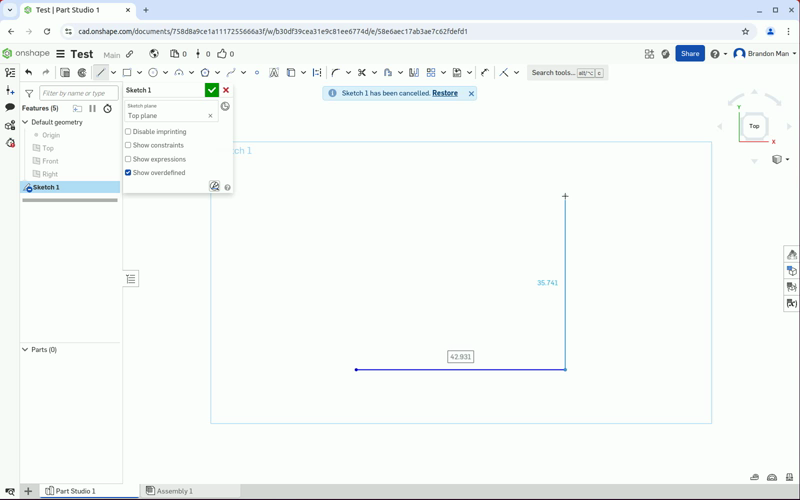
mouse_move(356, 195)
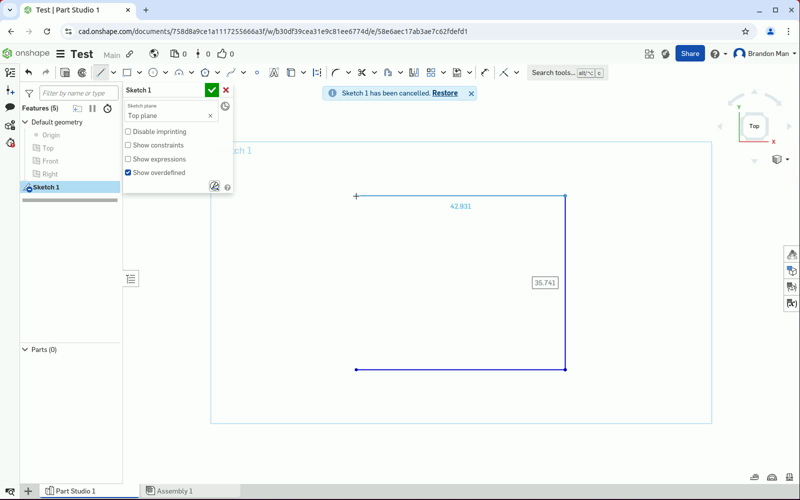
click(356, 195)
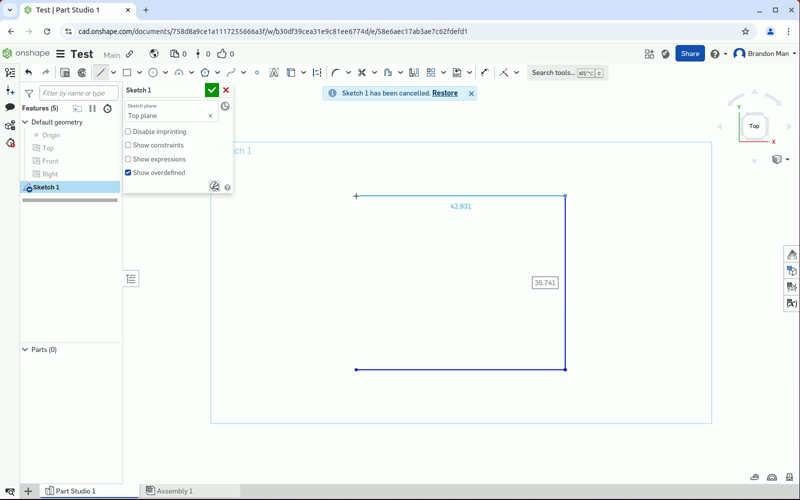
key_up(shift)
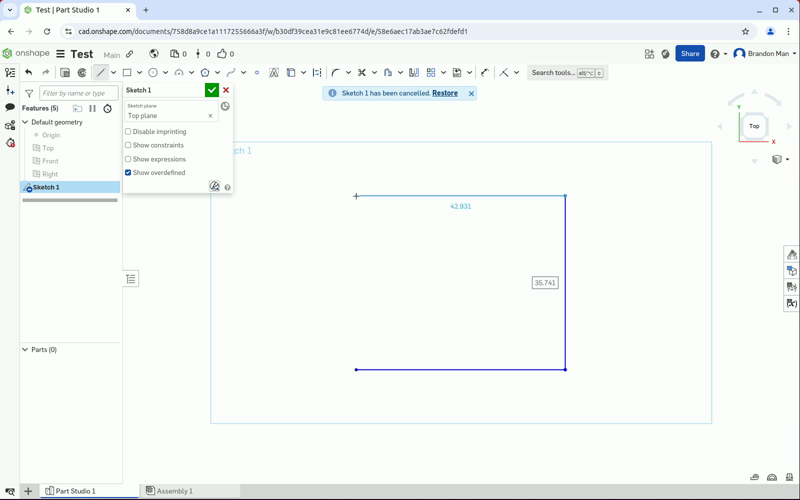
key_down(shift)
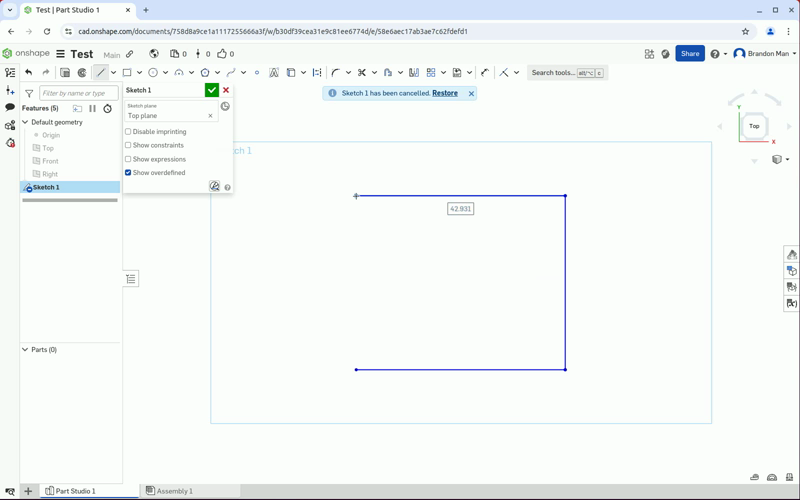
mouse_move(356, 369)
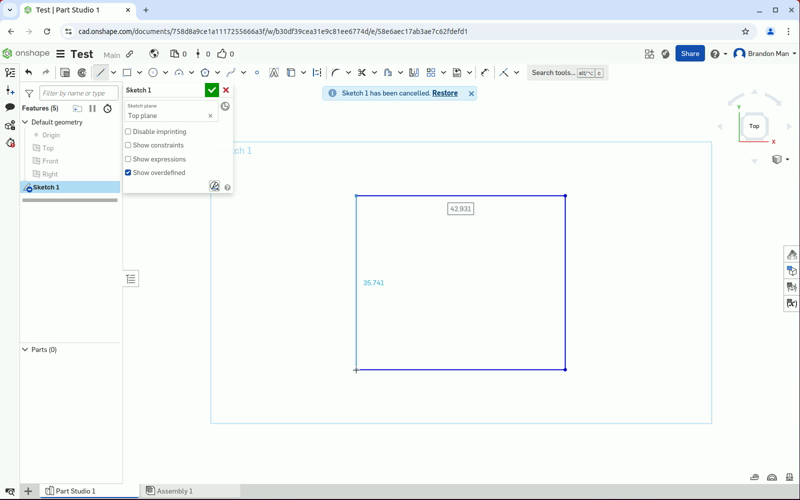
key_up(shift)
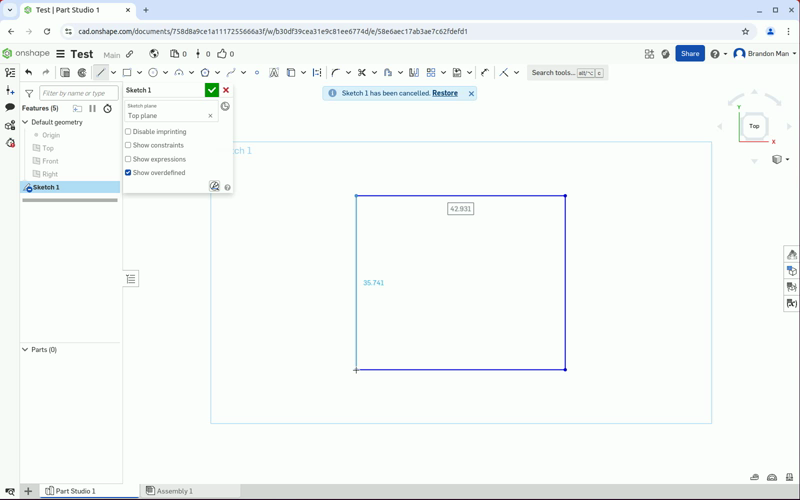
click(356, 369)
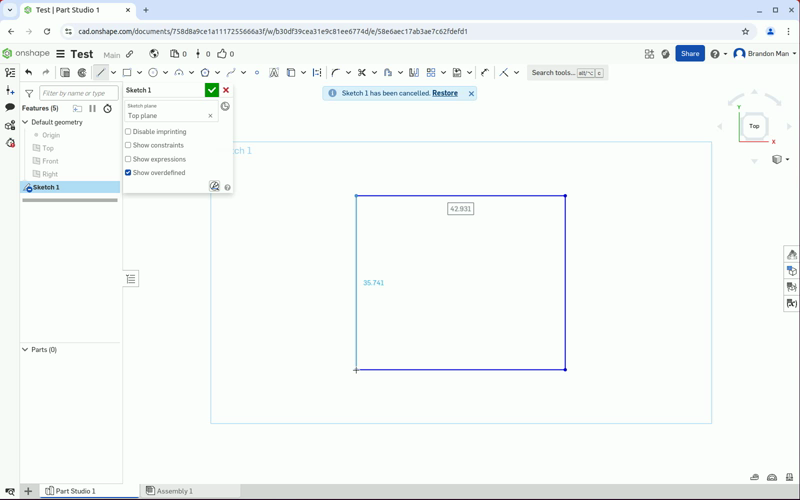
key(esc)
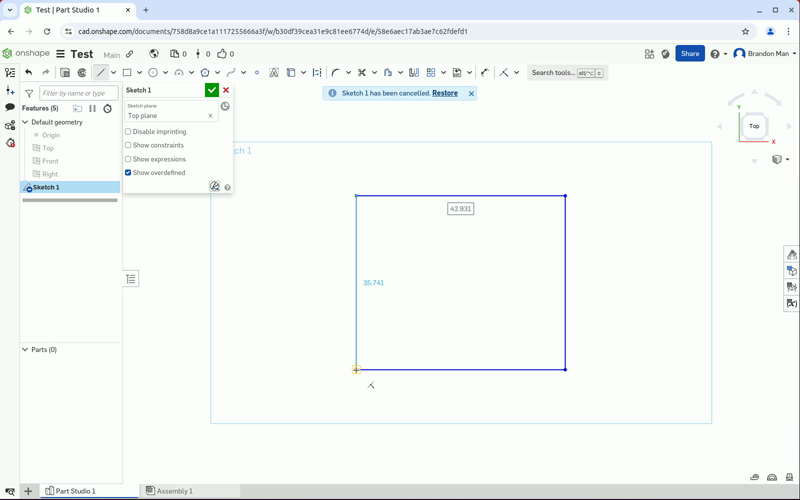
mouse_move(509, 249)
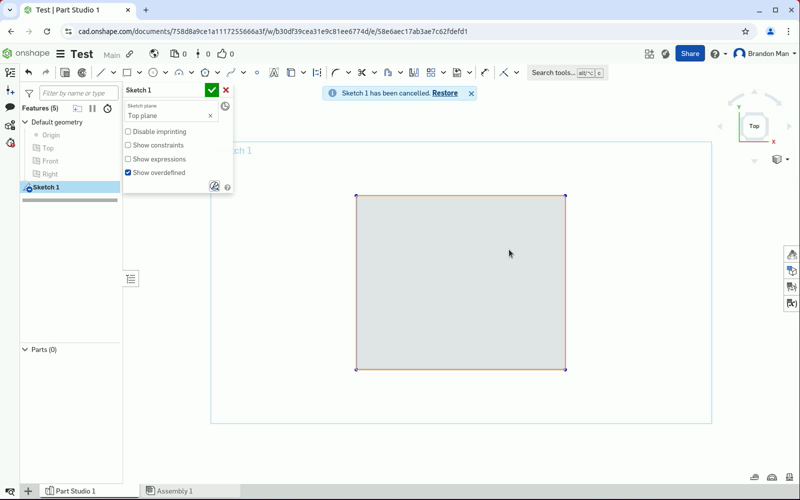
click(509, 249)
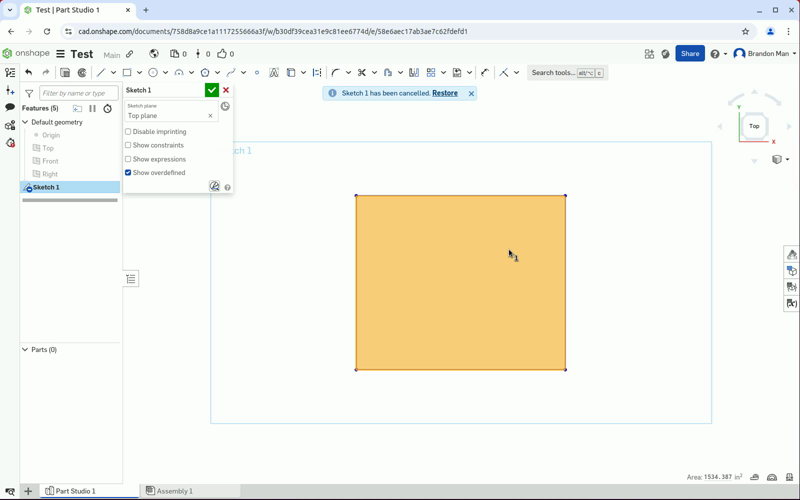
mouse_move(73, 352)
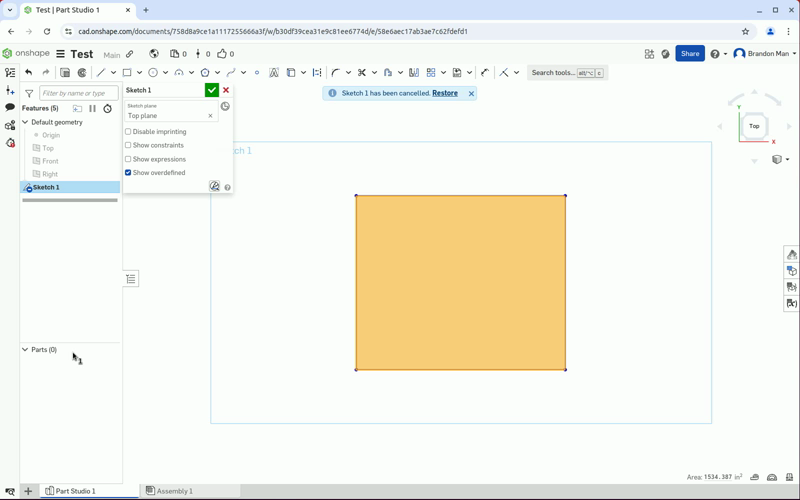
key(shift+y)
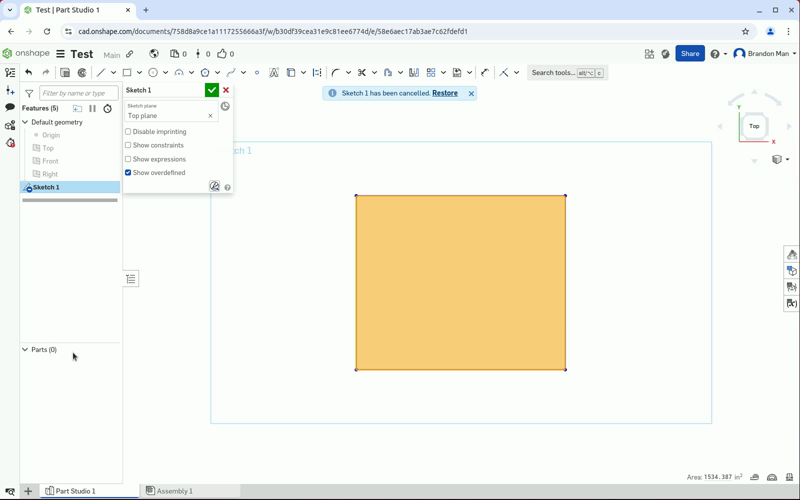
key(shift+e)
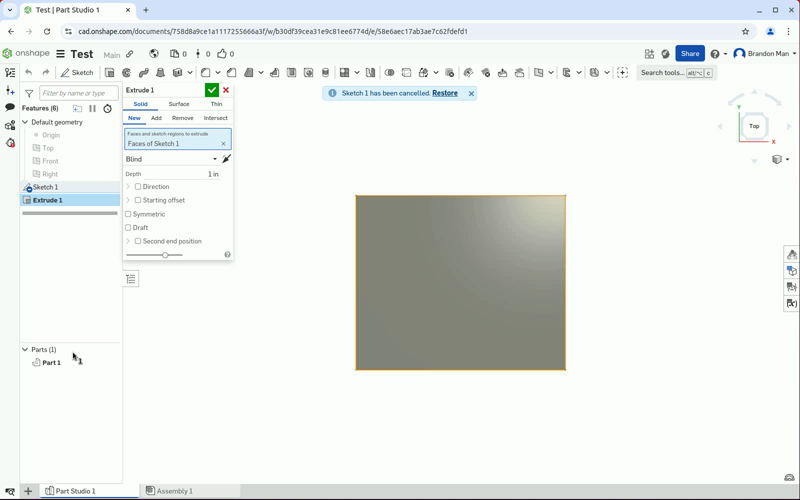
mouse_move(143, 106)
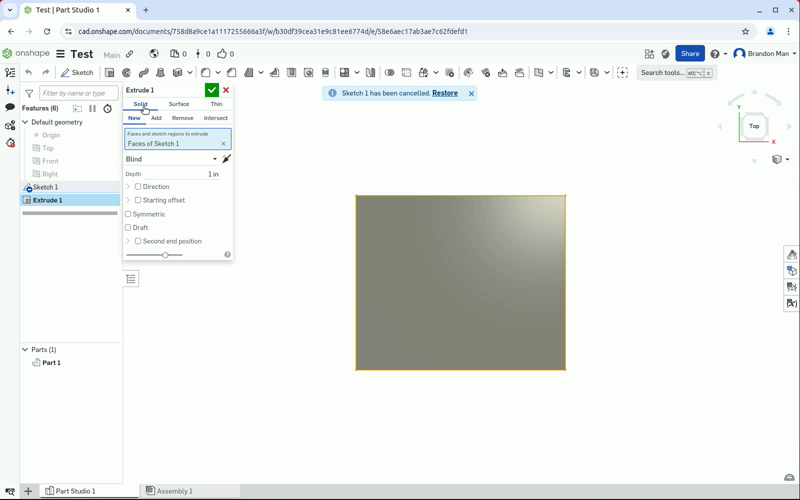
click(143, 106)
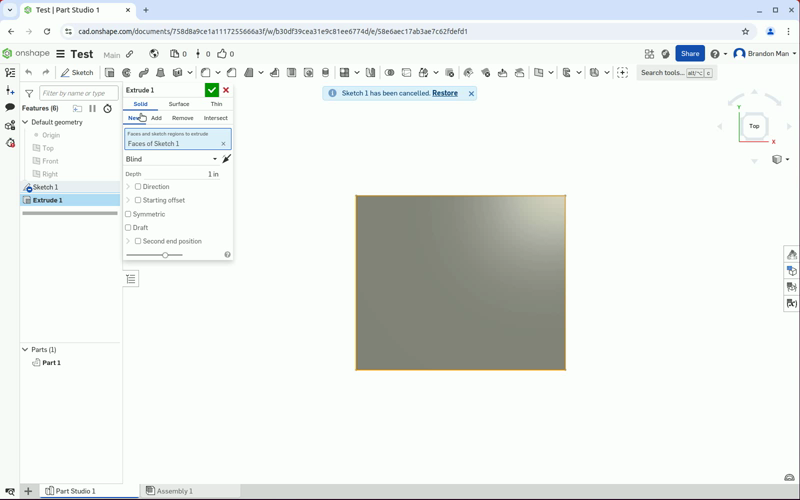
mouse_move(137, 120)
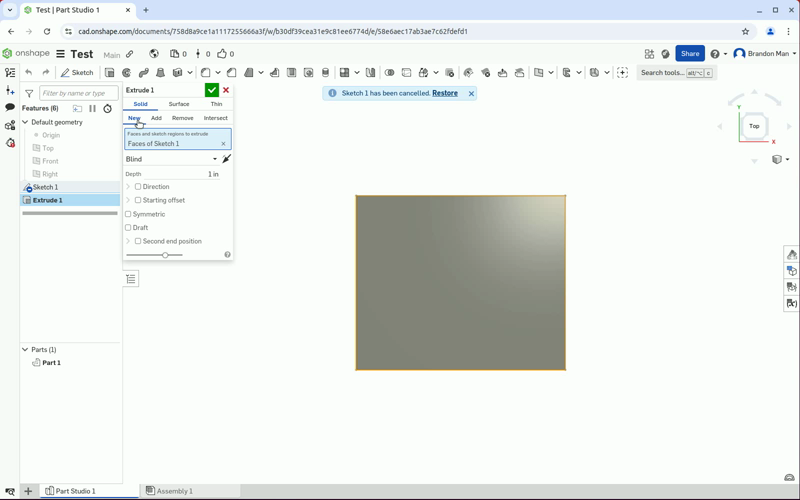
click(137, 120)
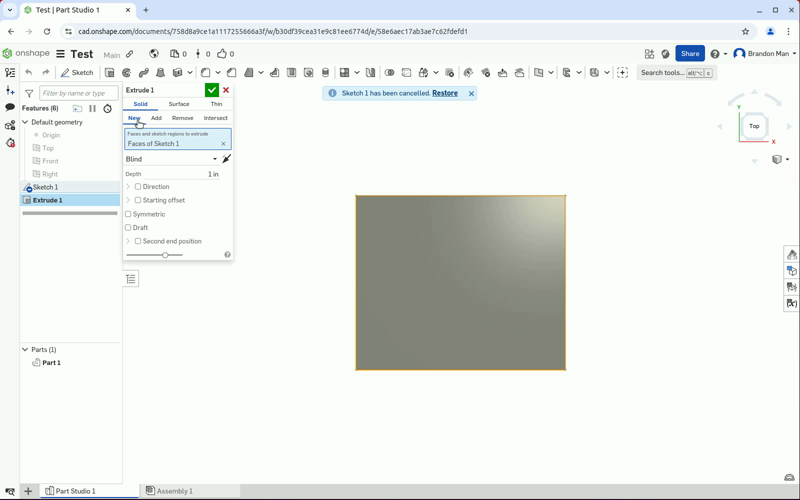
key(tab, 4)
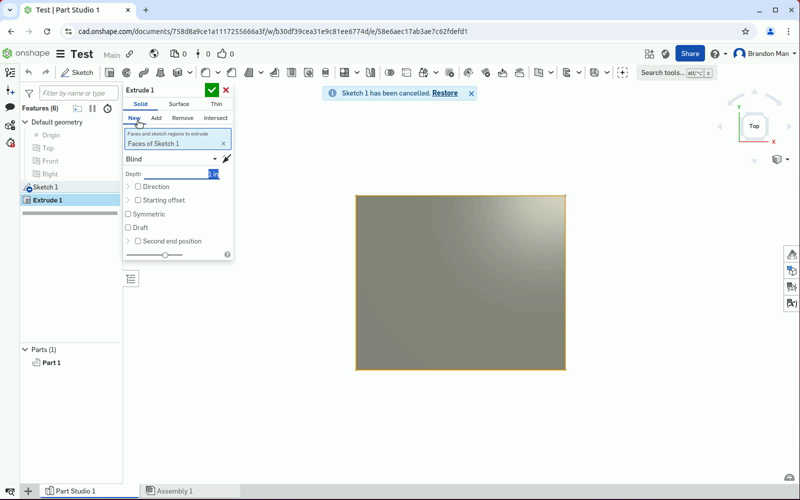
text(1.685)
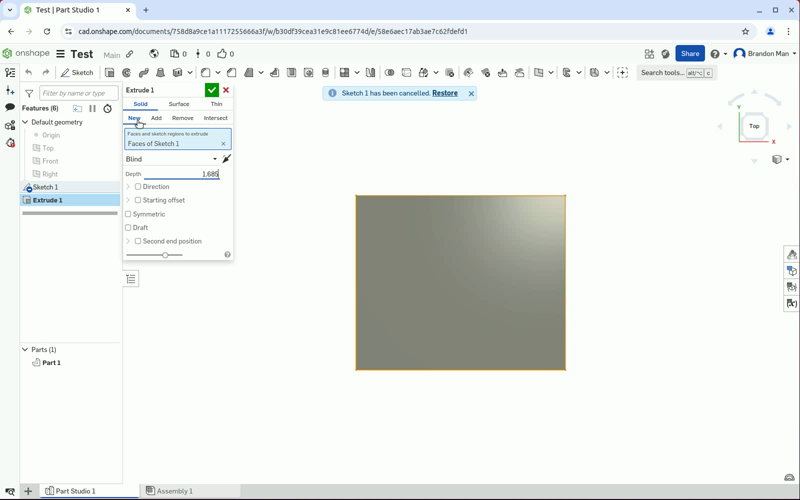
key(enter)
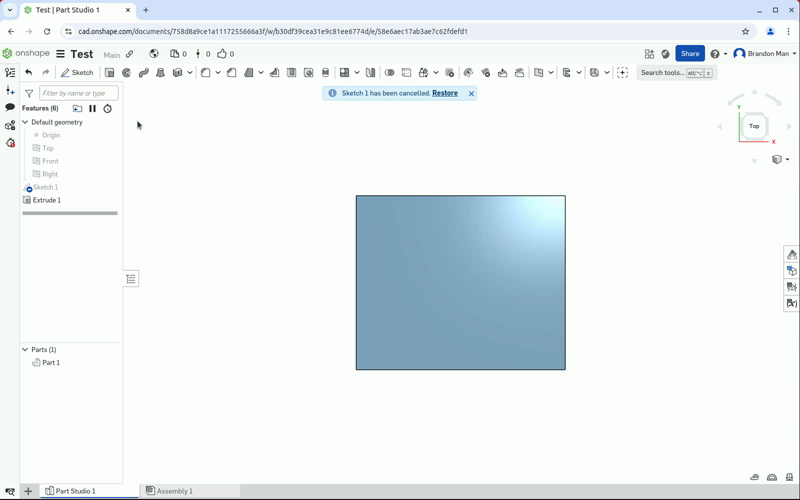
key(shift+h)
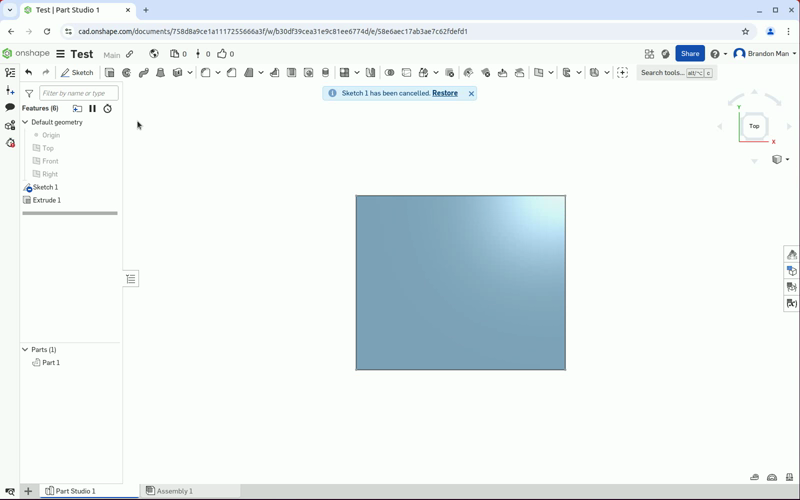
key(shift+h)
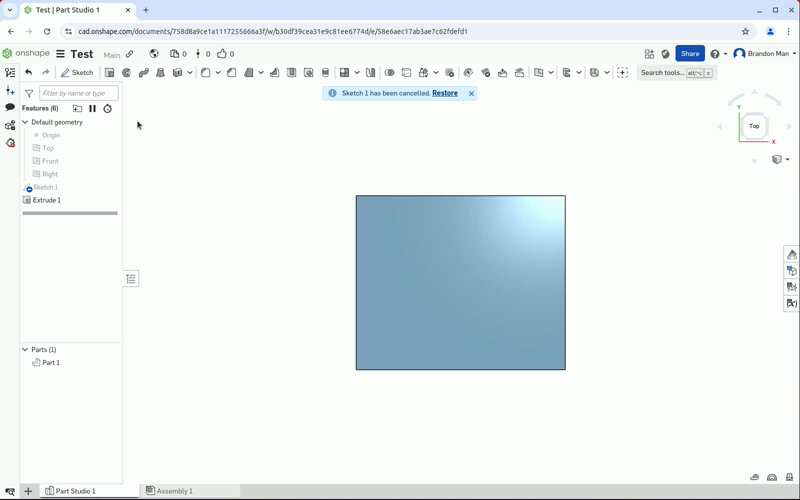
mouse_move(73, 189)
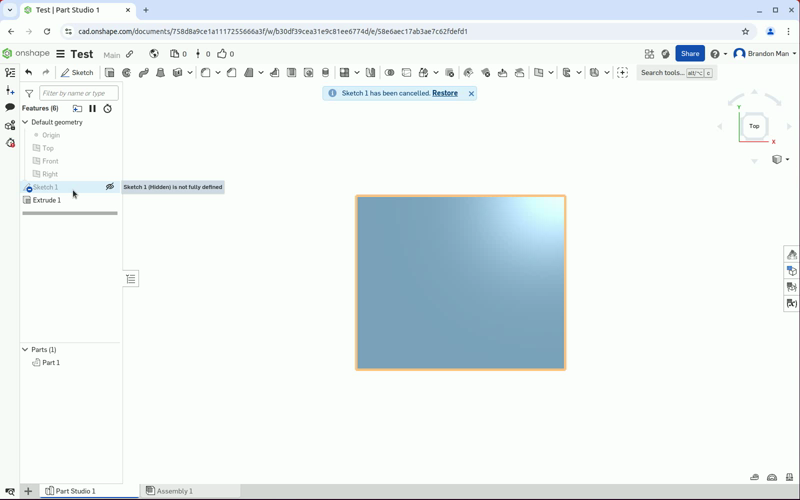
click(73, 189)
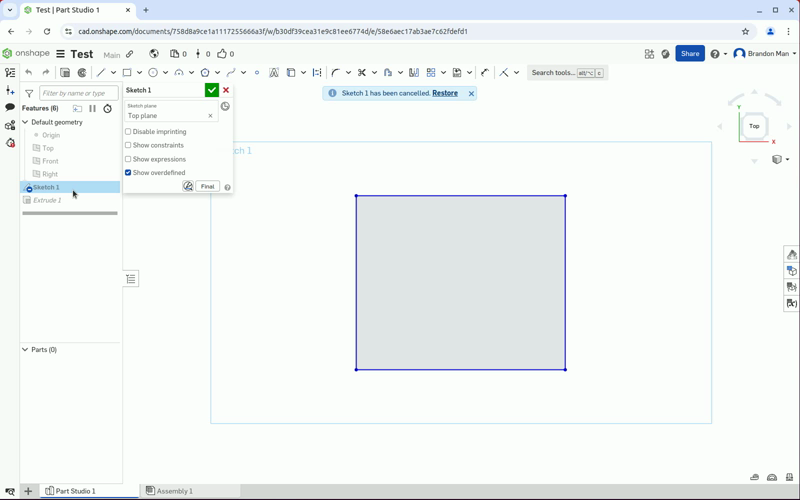
mouse_move(229, 92)
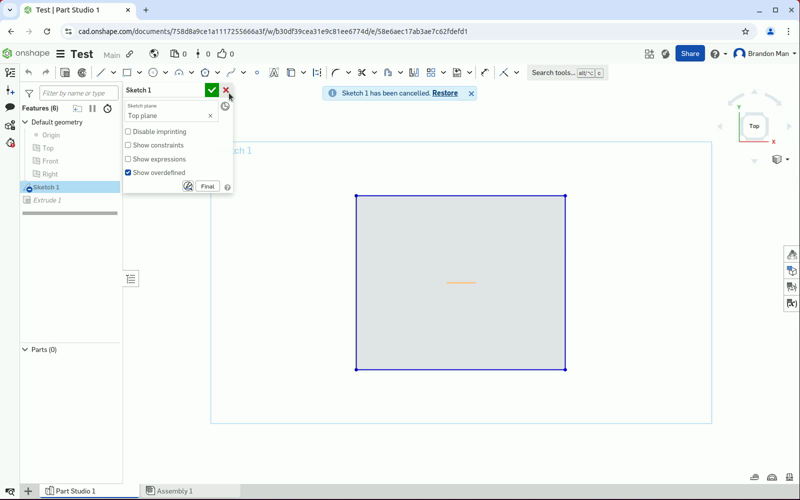
click(229, 92)
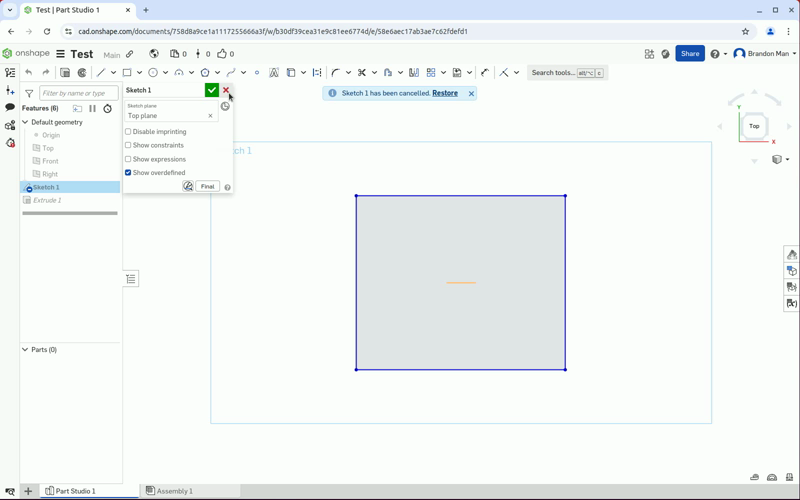
key(shift+s)
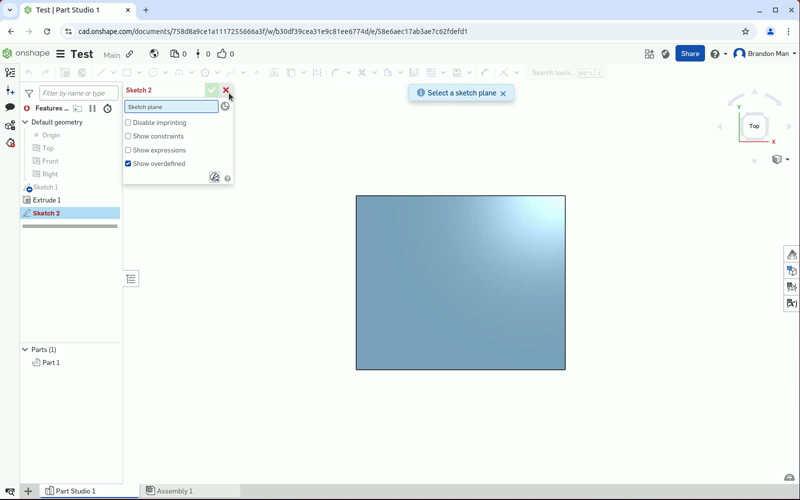
mouse_move(73, 150)
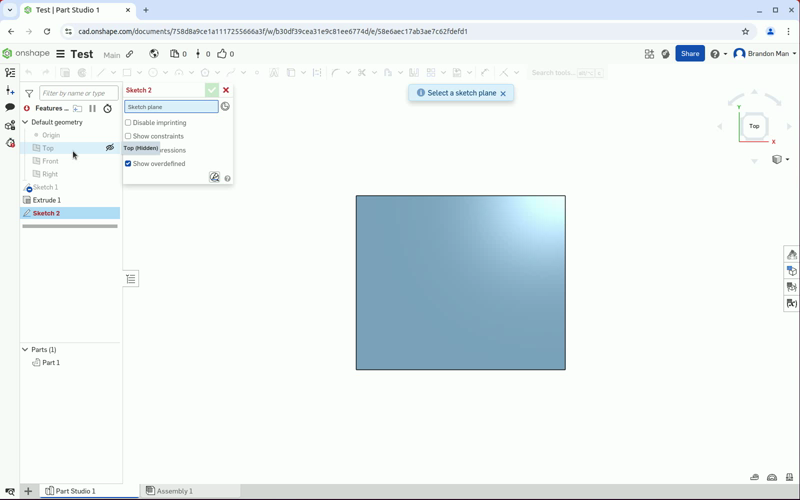
click(73, 150)
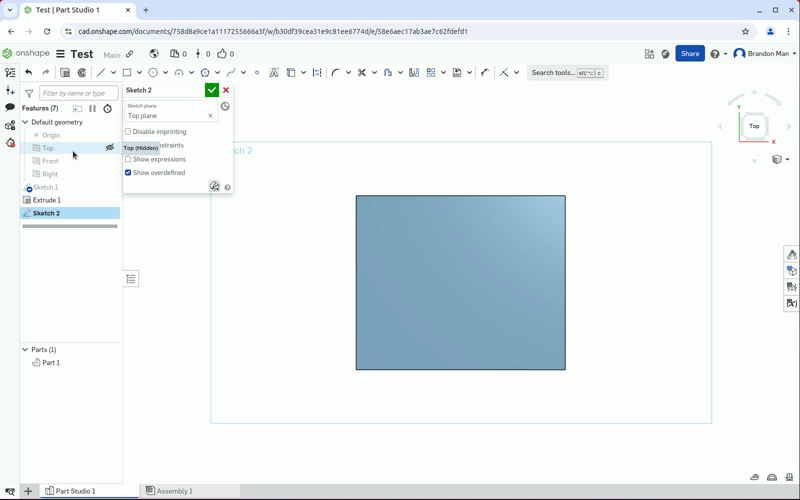
mouse_move(73, 352)
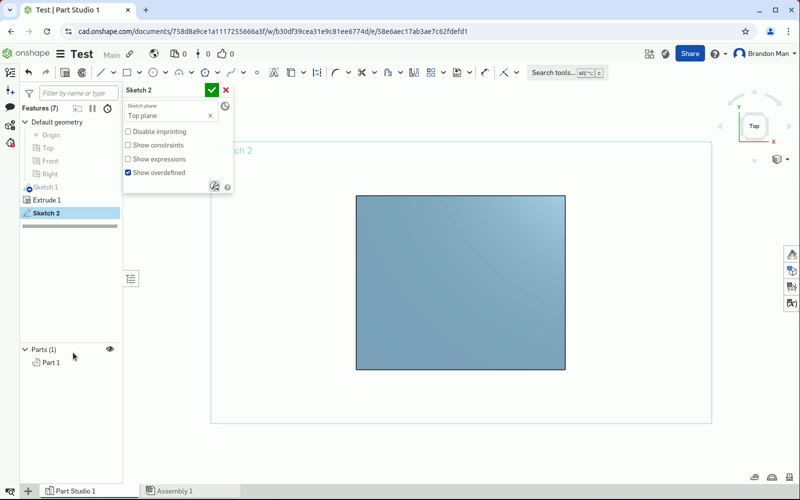
key(y)
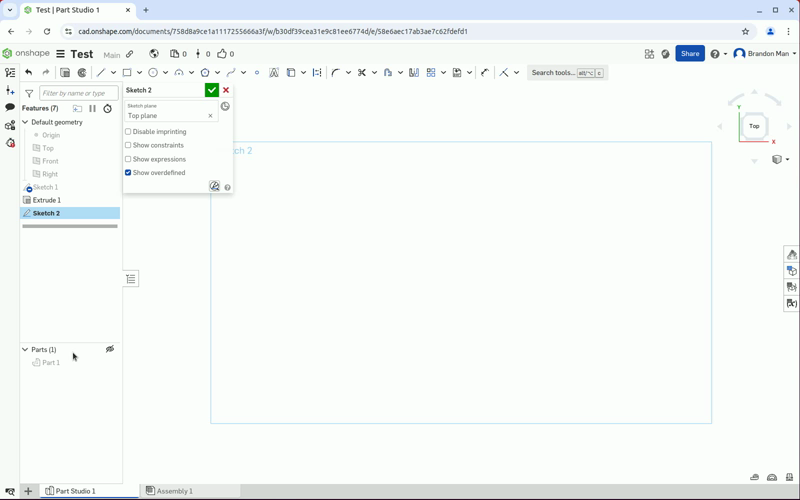
key(l)
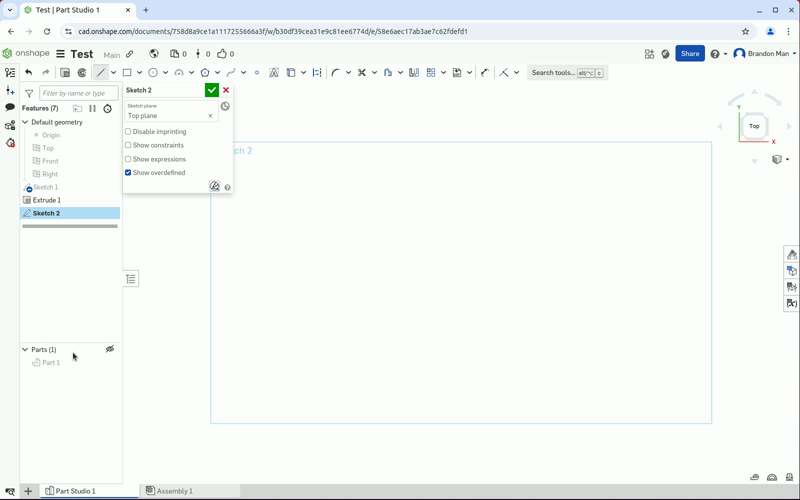
key_down(shift)
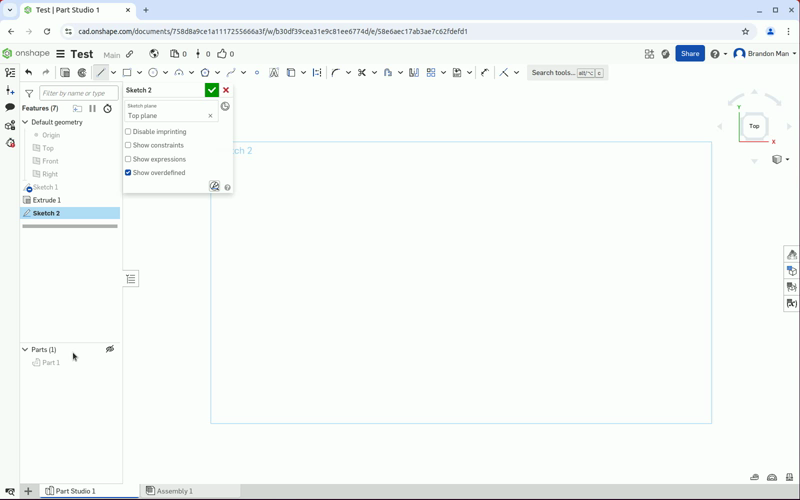
mouse_move(348, 378)
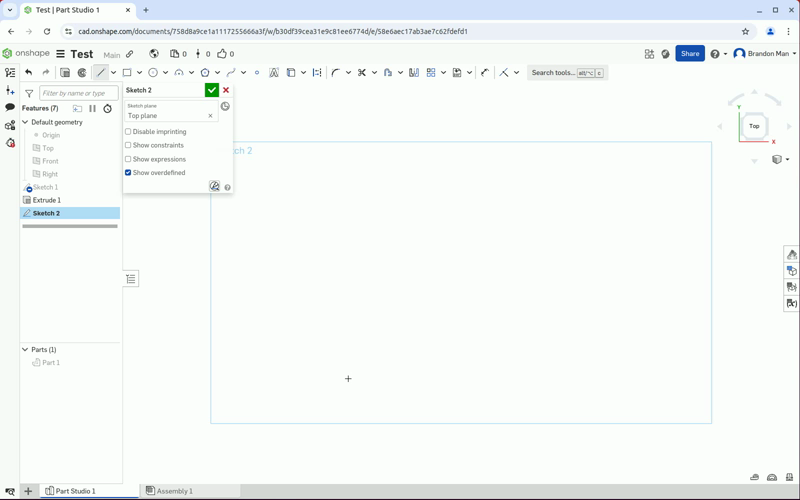
click(348, 378)
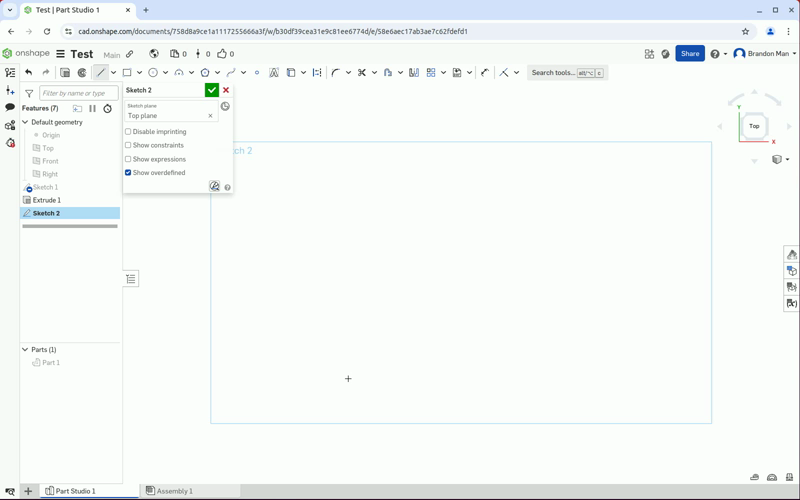
key_up(shift)
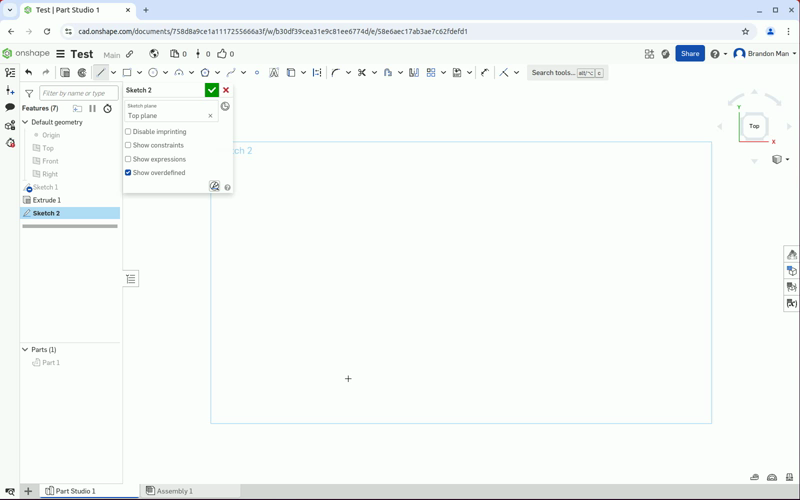
key_down(shift)
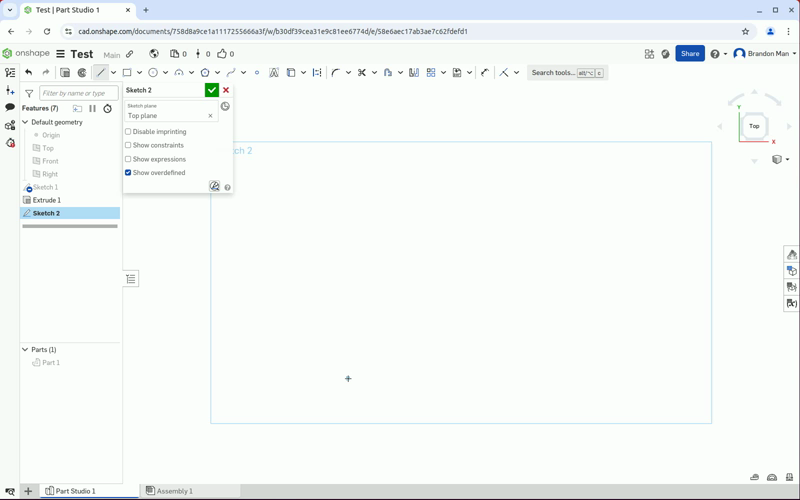
mouse_move(572, 378)
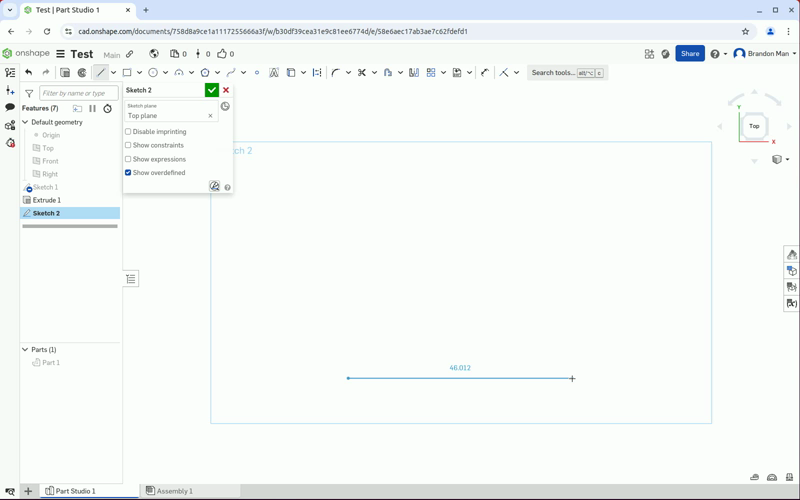
click(572, 378)
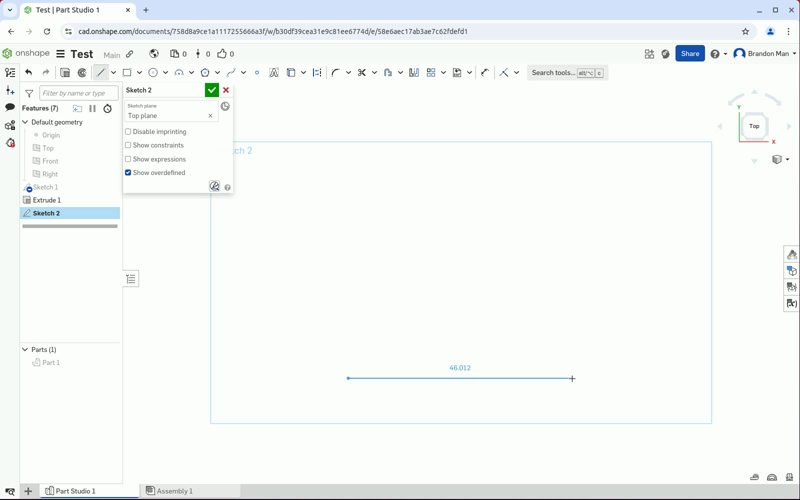
key_up(shift)
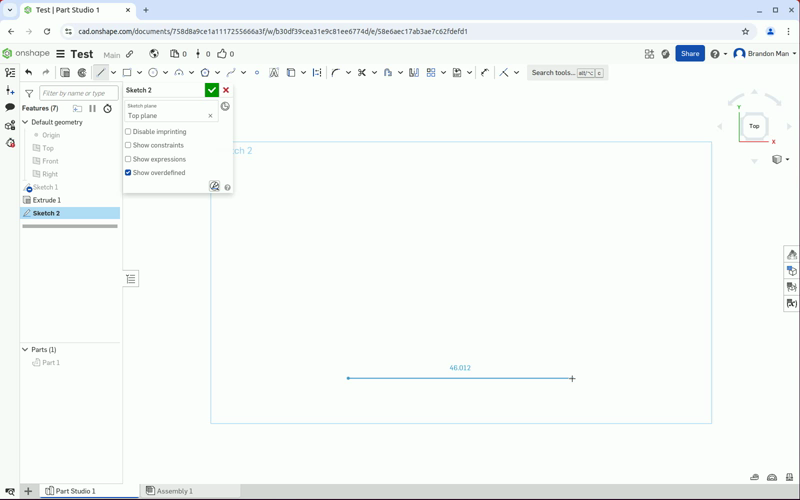
key_down(shift)
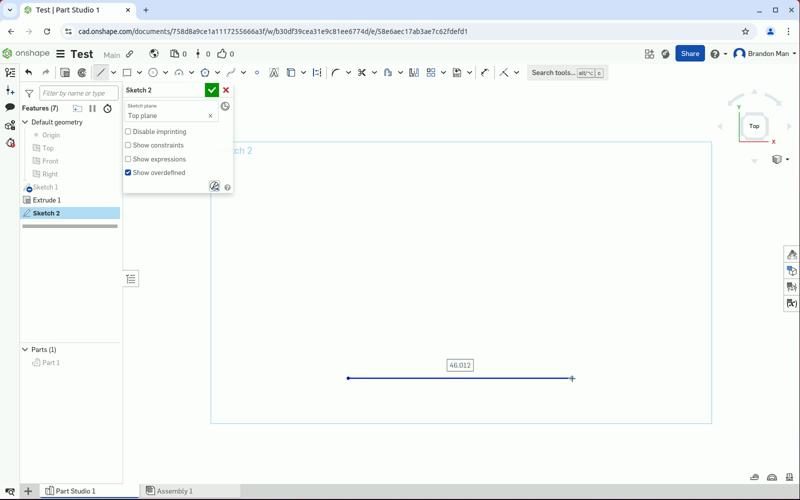
mouse_move(572, 189)
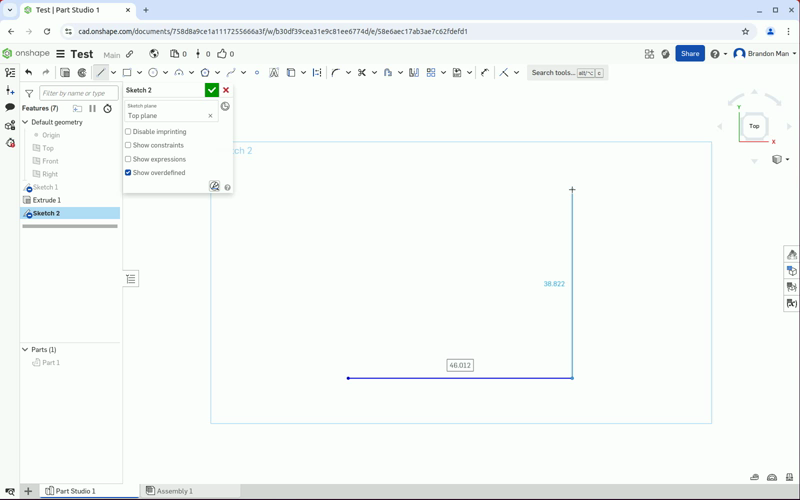
click(572, 189)
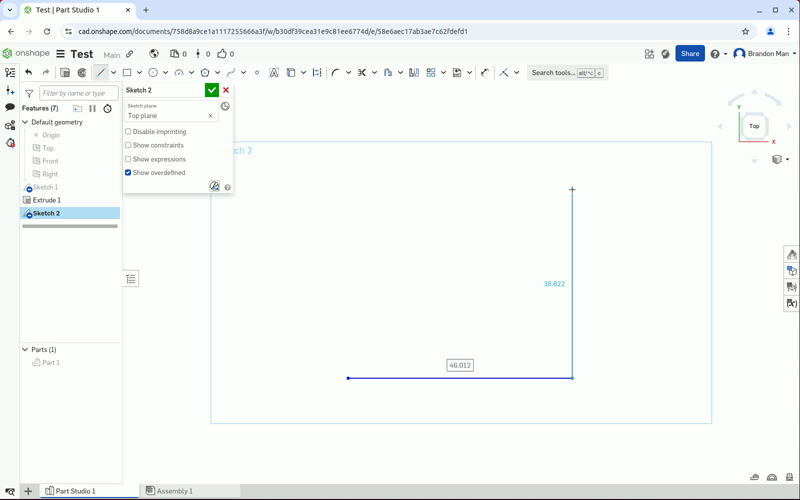
key_up(shift)
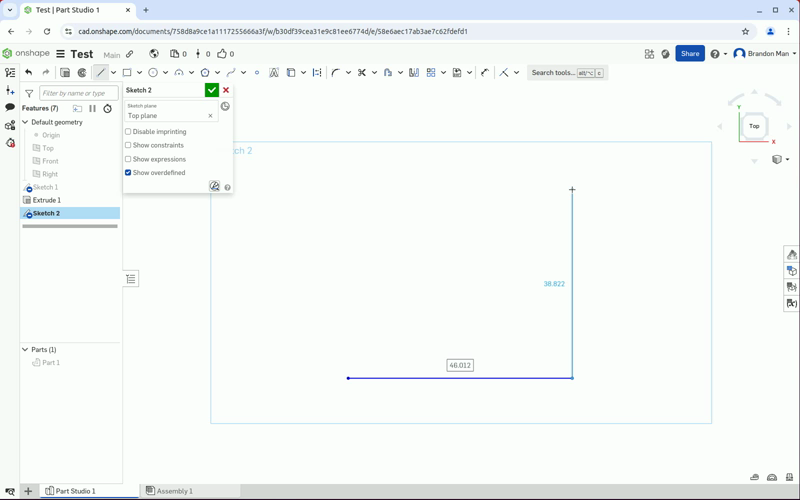
key_down(shift)
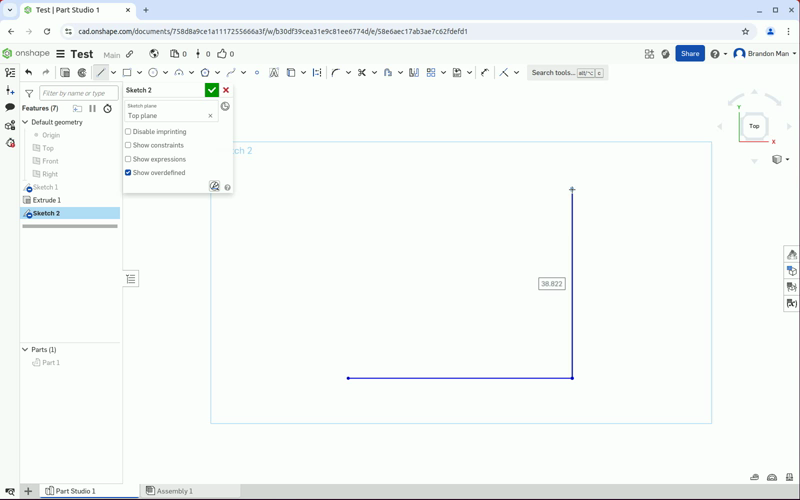
mouse_move(348, 189)
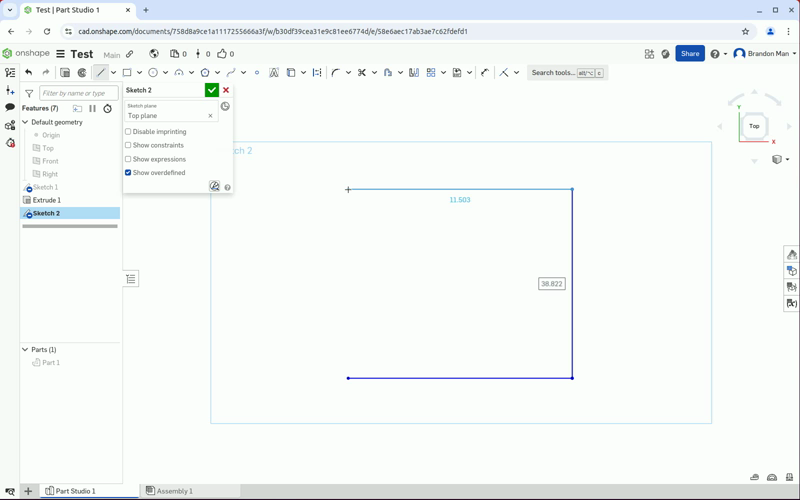
click(348, 189)
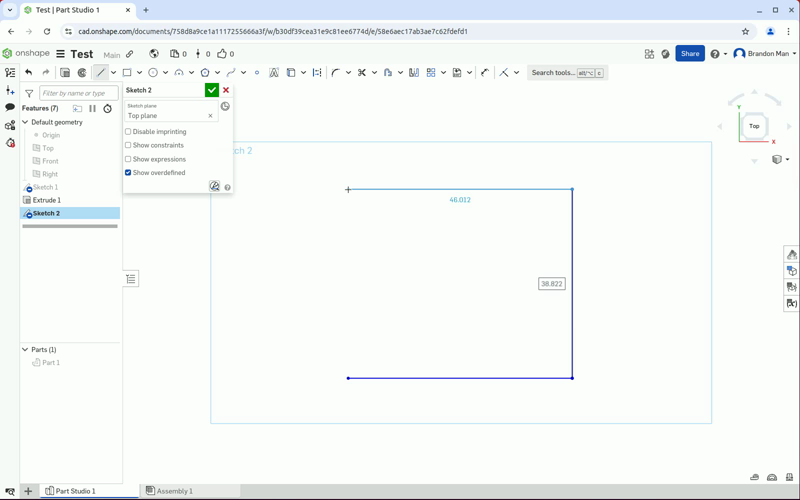
key_up(shift)
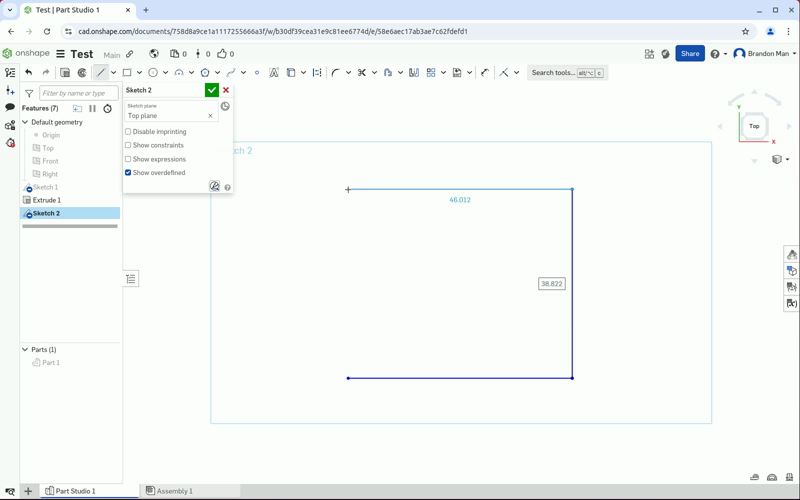
key_down(shift)
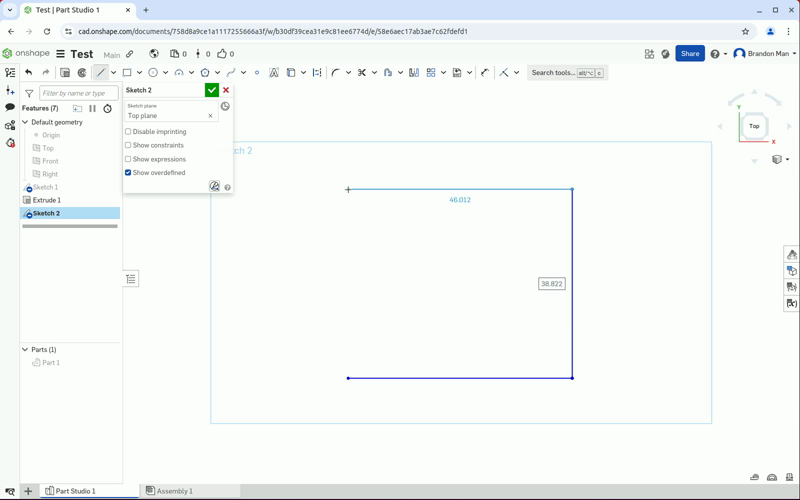
mouse_move(348, 378)
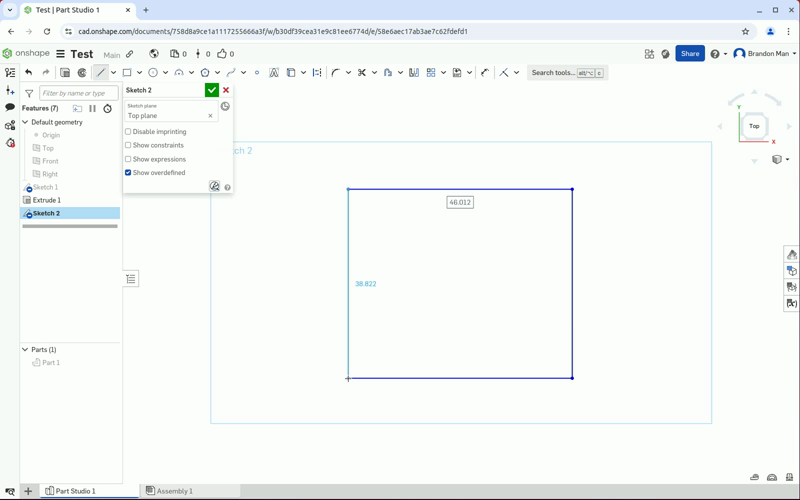
key_up(shift)
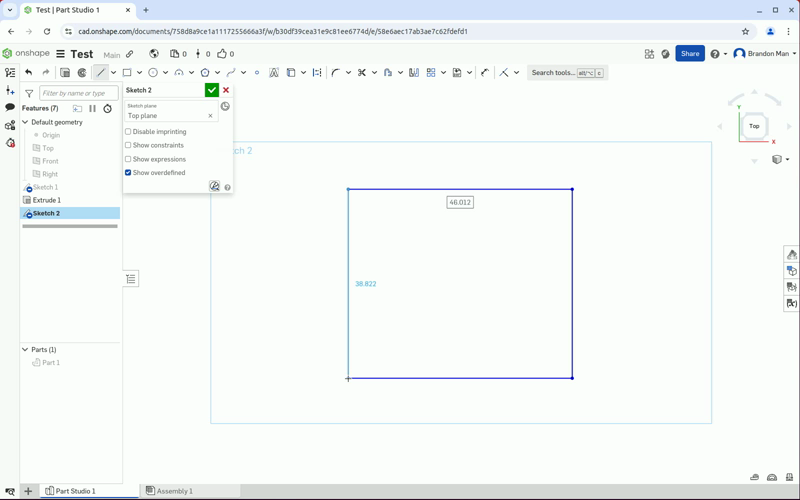
click(348, 378)
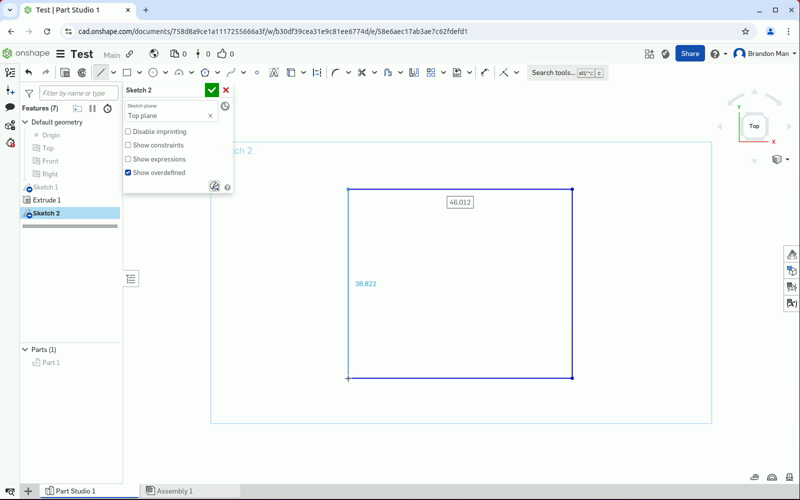
key(esc)
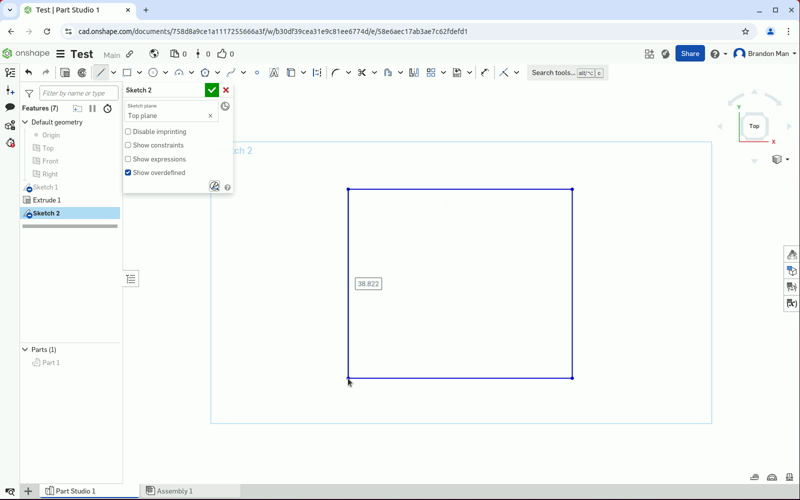
key(l)
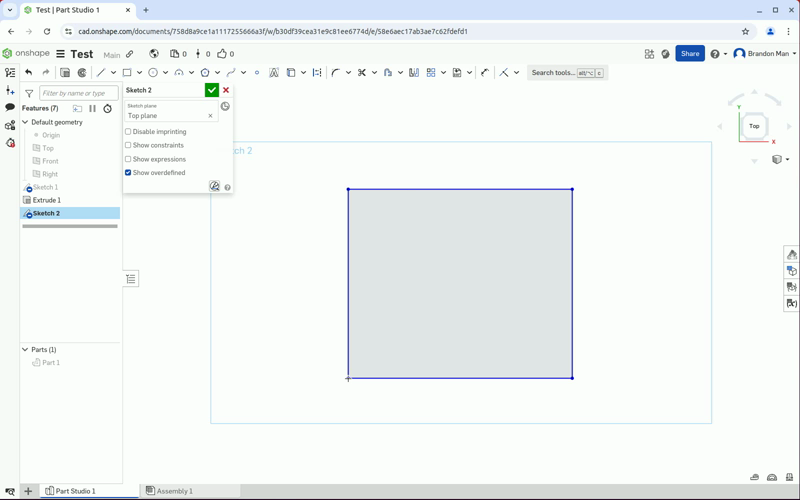
key_down(shift)
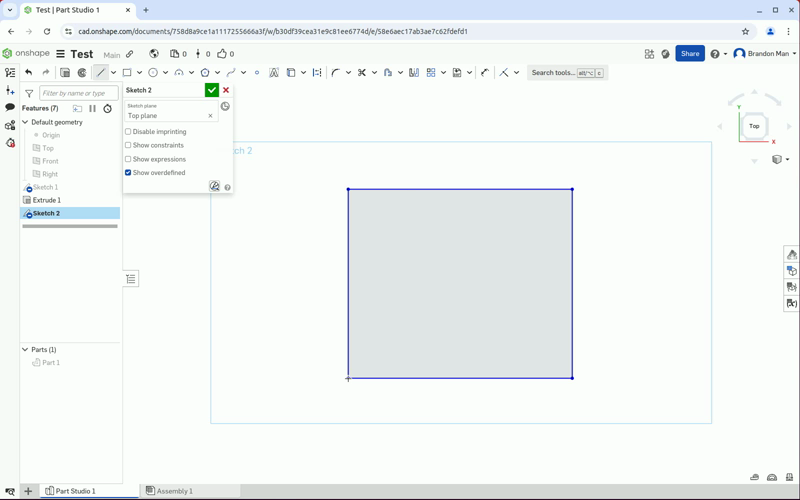
mouse_move(355, 370)
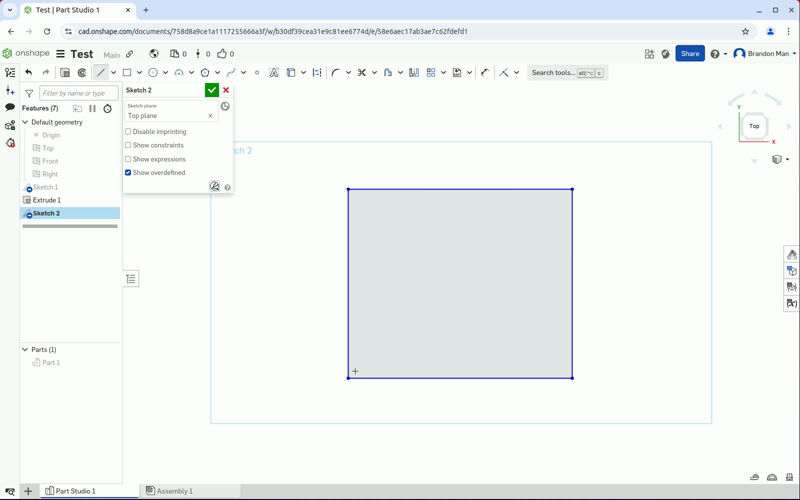
click(355, 370)
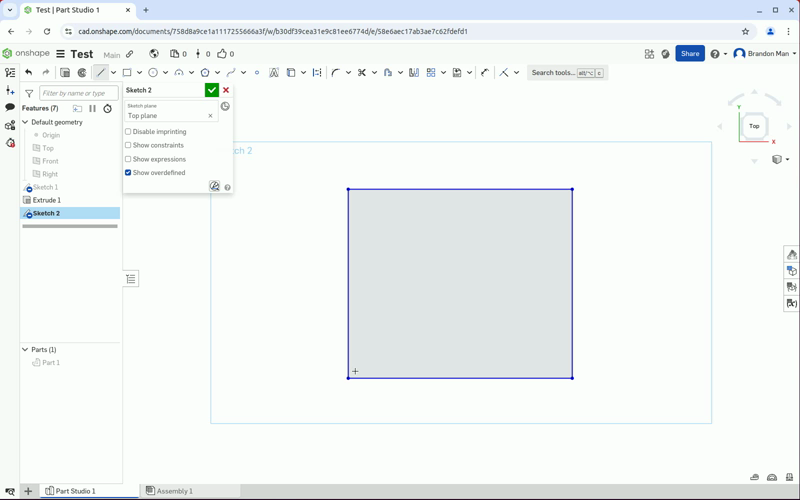
key_up(shift)
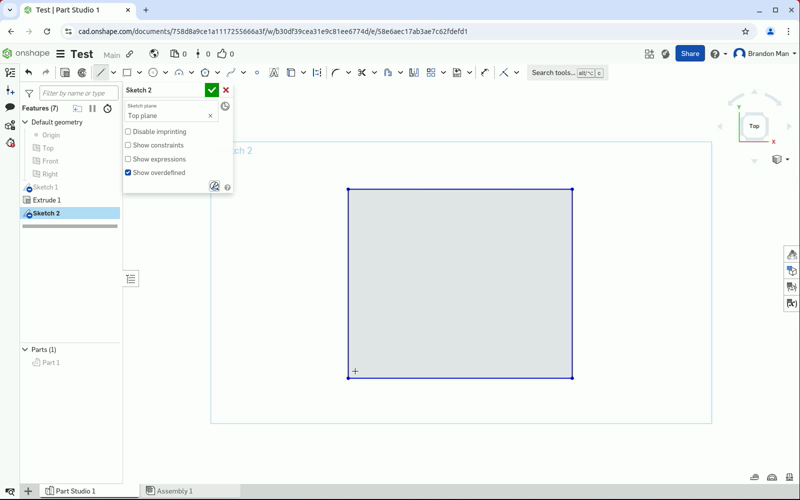
key_down(shift)
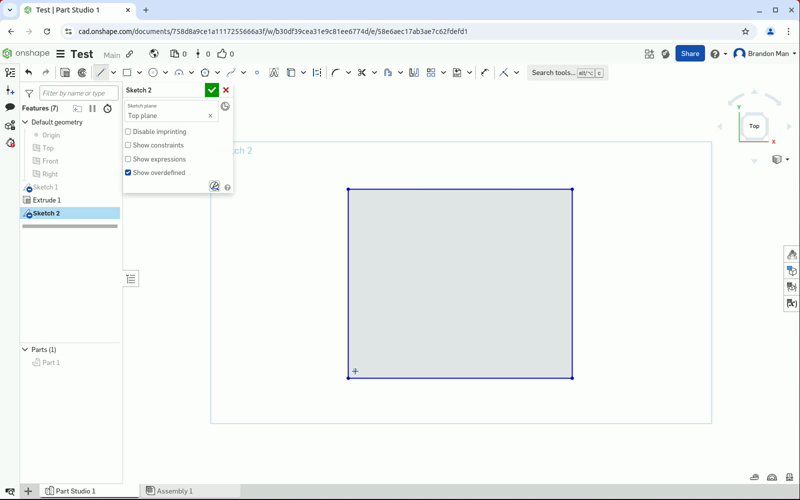
mouse_move(564, 370)
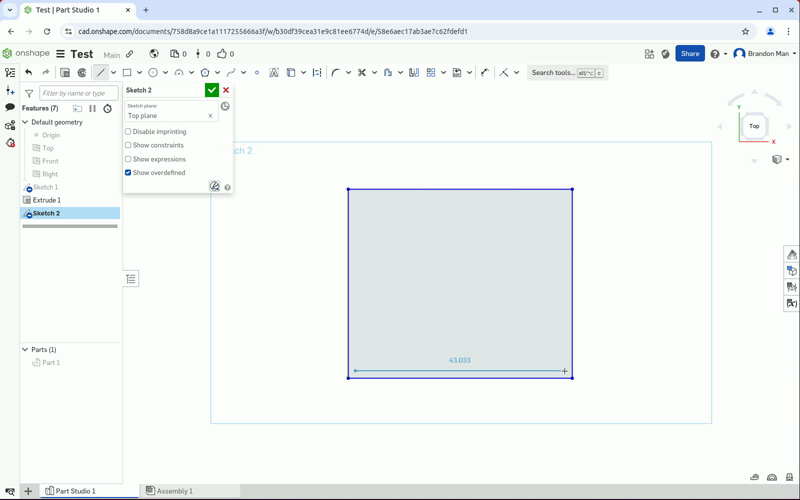
click(564, 370)
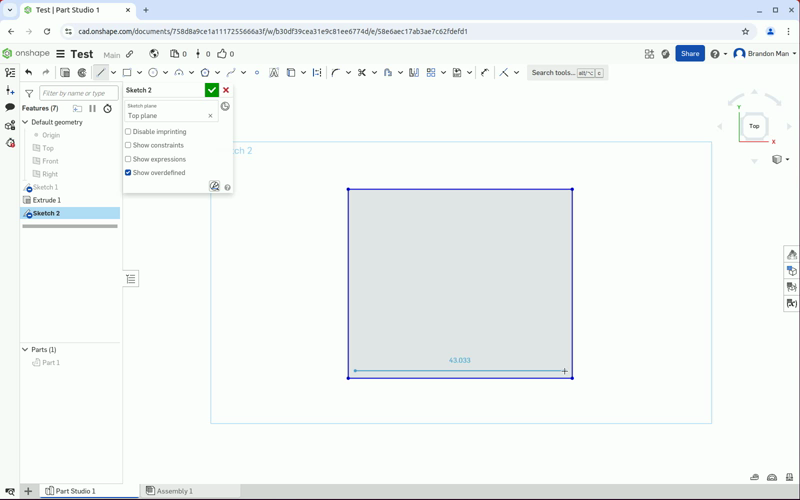
key_up(shift)
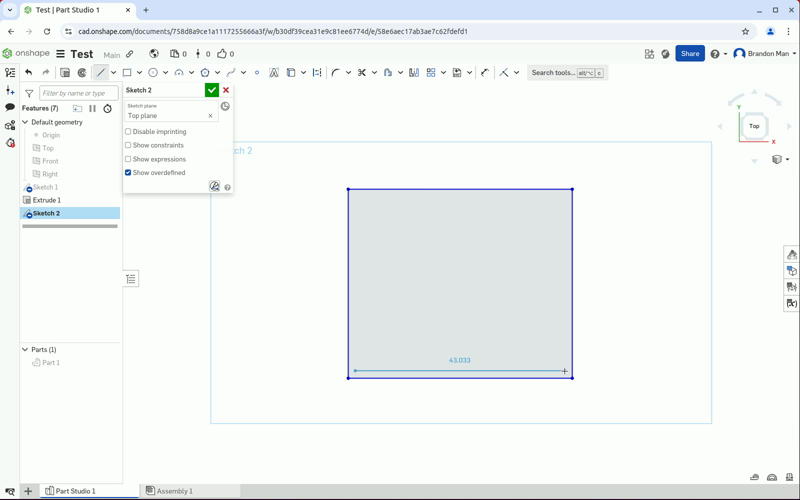
key_down(shift)
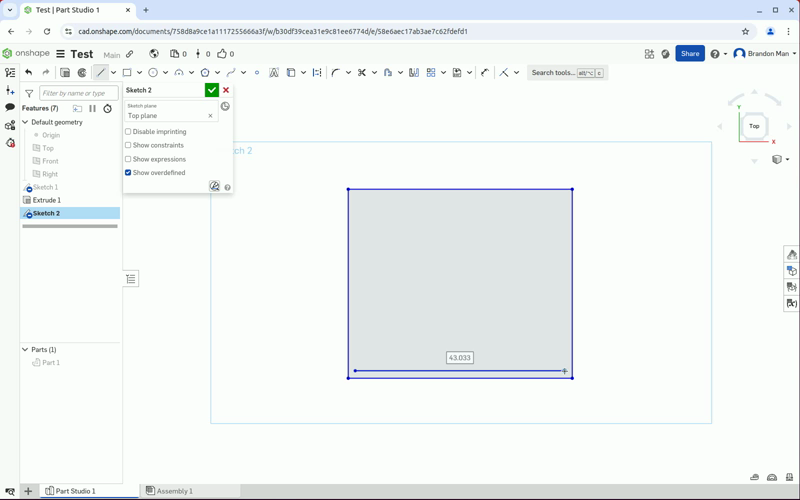
mouse_move(564, 196)
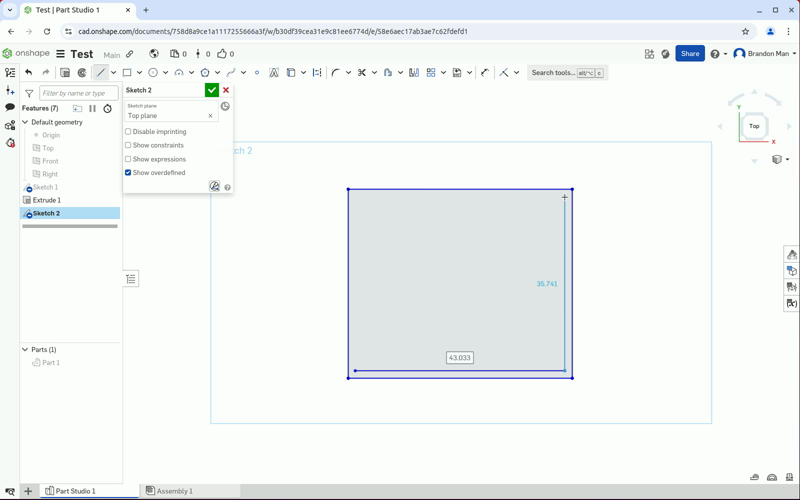
click(564, 196)
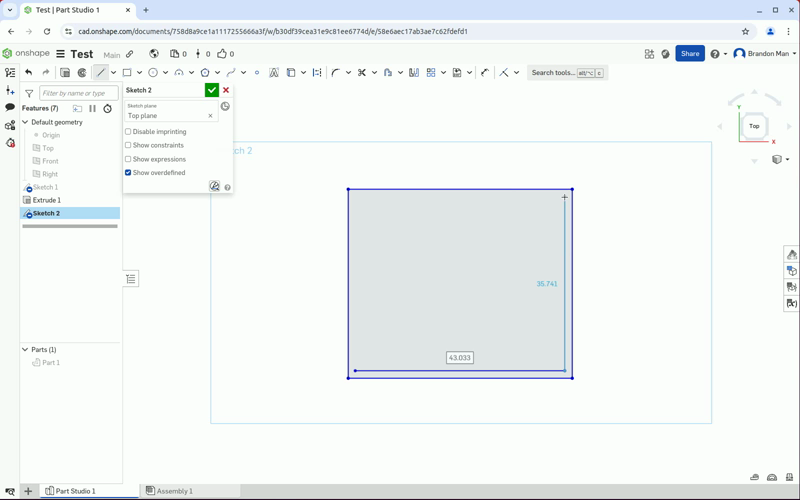
key_up(shift)
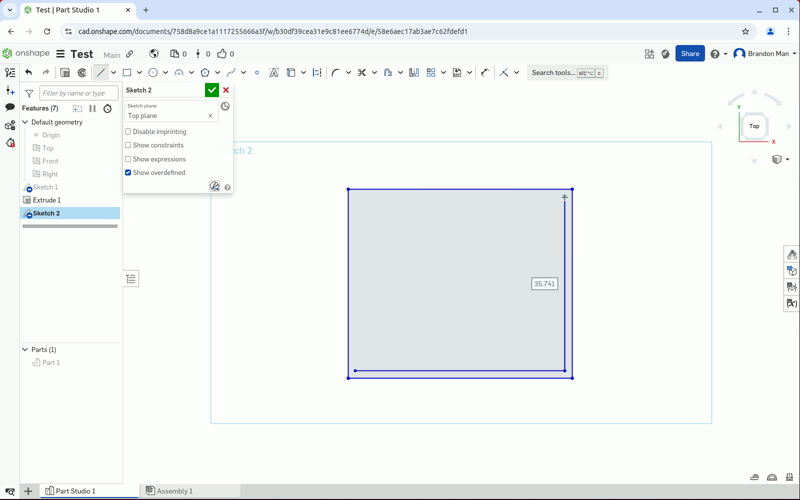
key_down(shift)
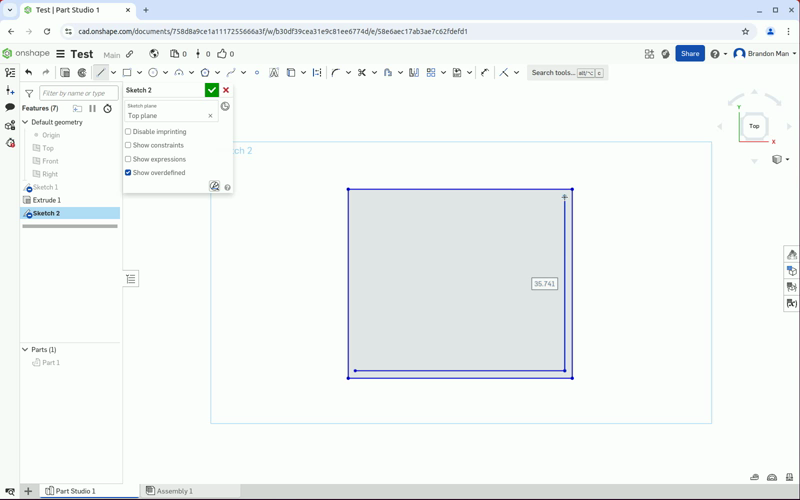
mouse_move(355, 196)
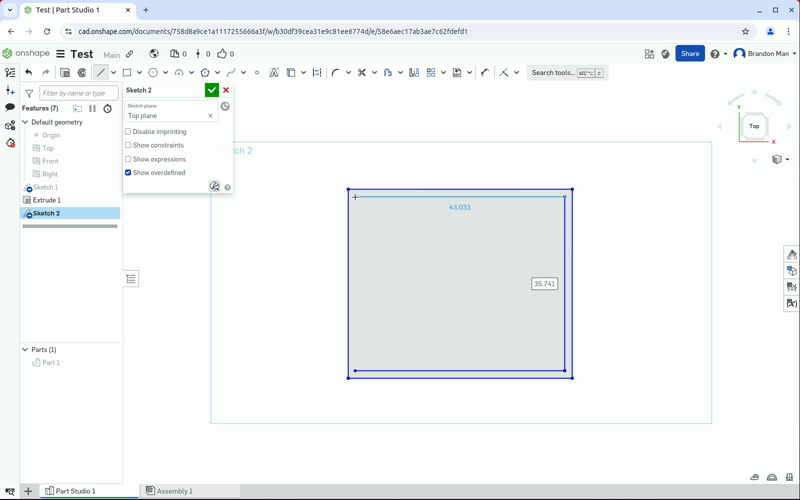
click(355, 196)
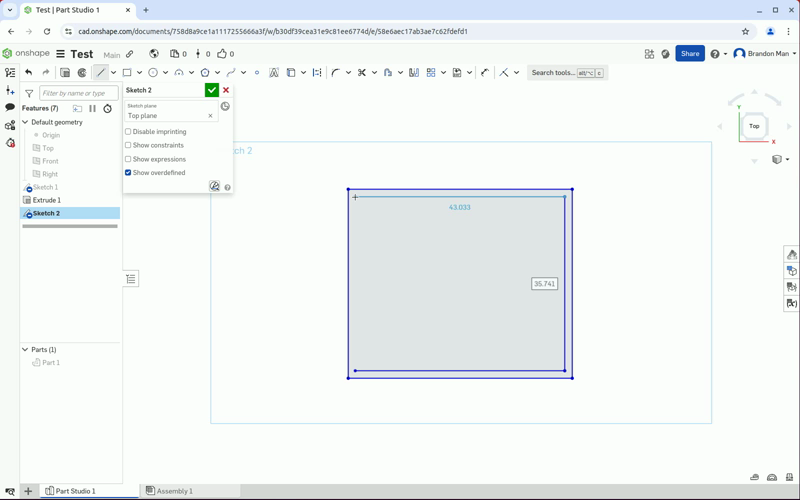
key_up(shift)
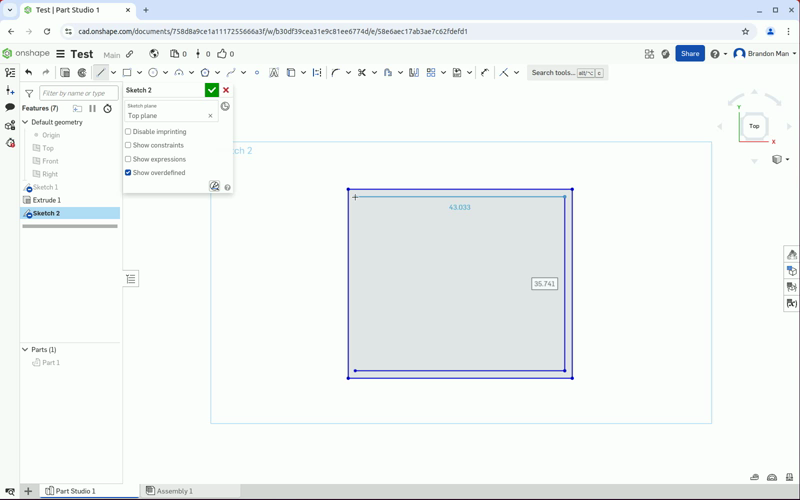
key_down(shift)
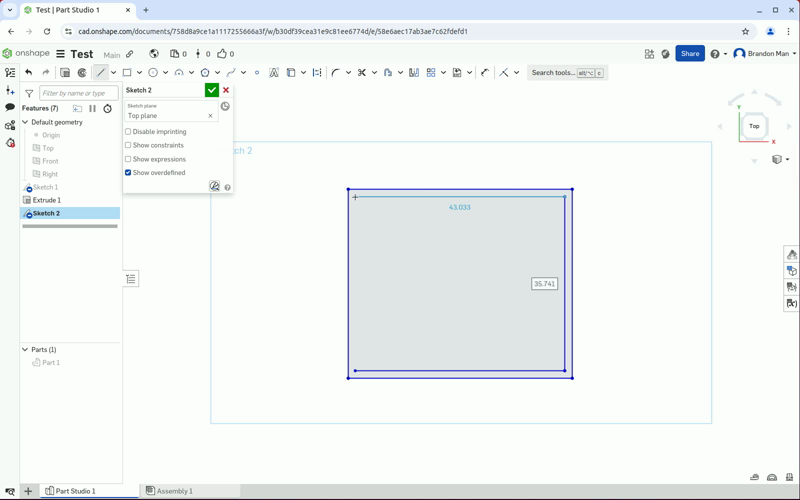
mouse_move(355, 370)
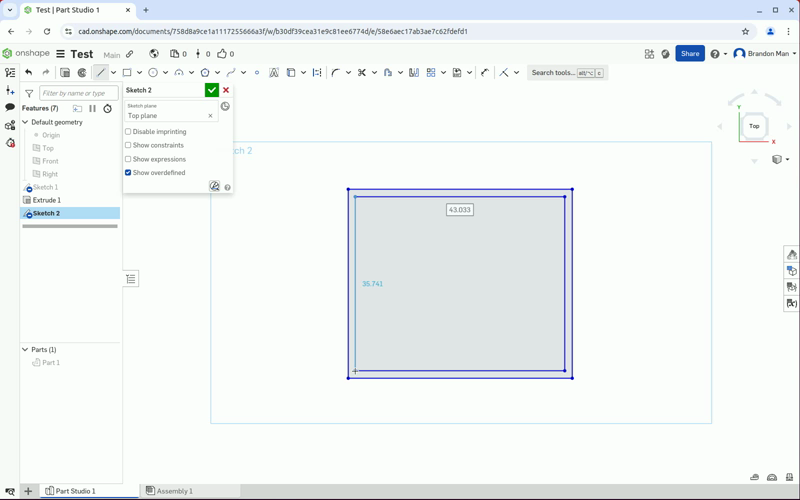
key_up(shift)
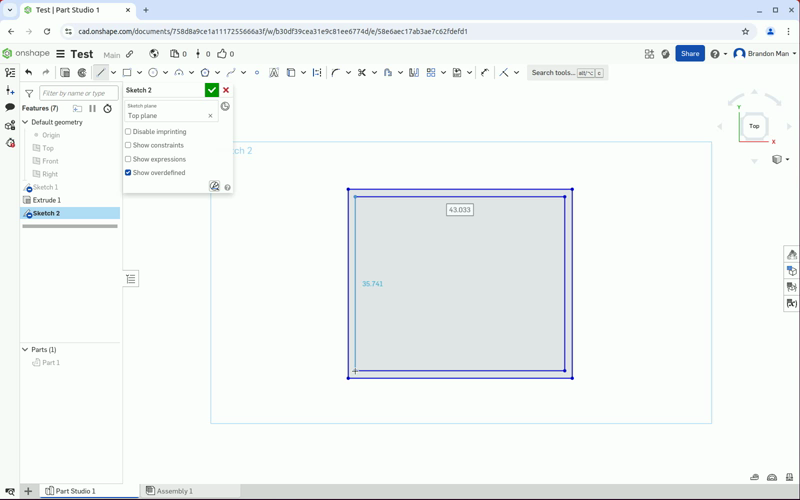
click(355, 370)
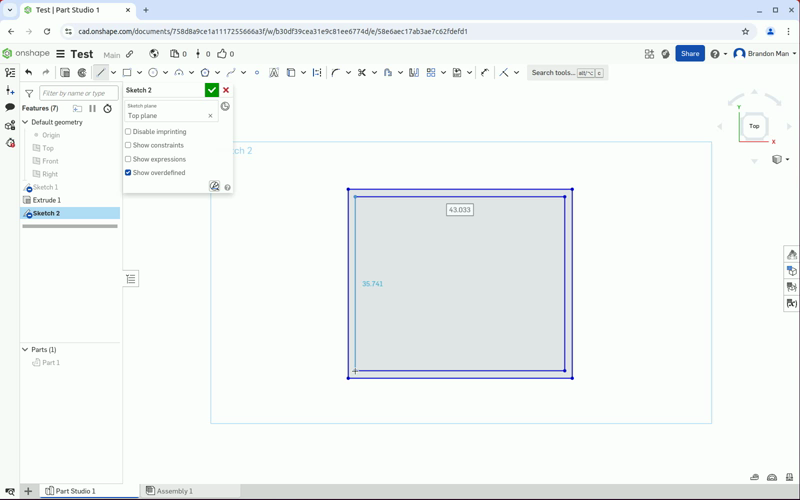
key(esc)
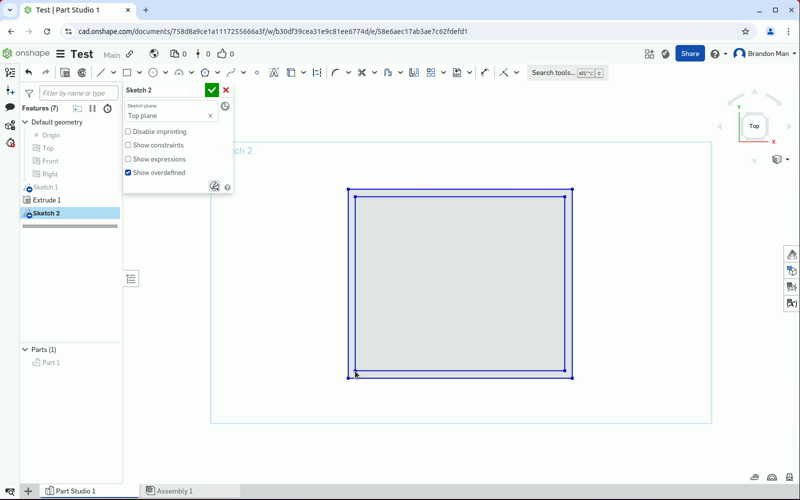
mouse_move(353, 193)
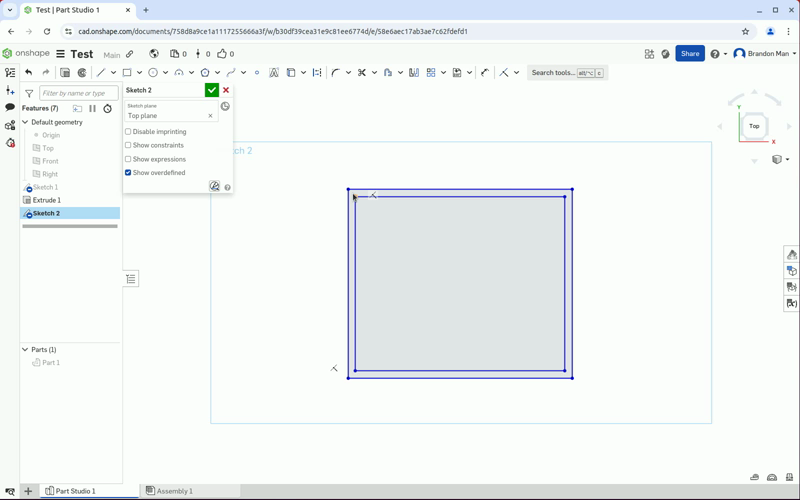
click(353, 193)
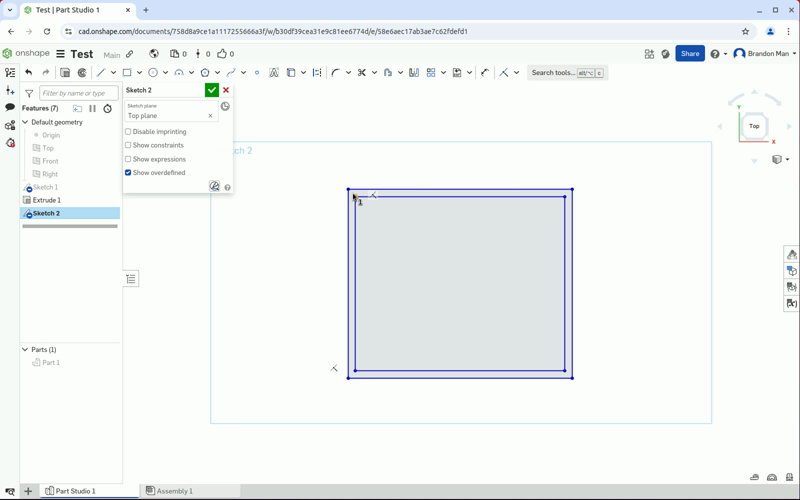
mouse_move(73, 352)
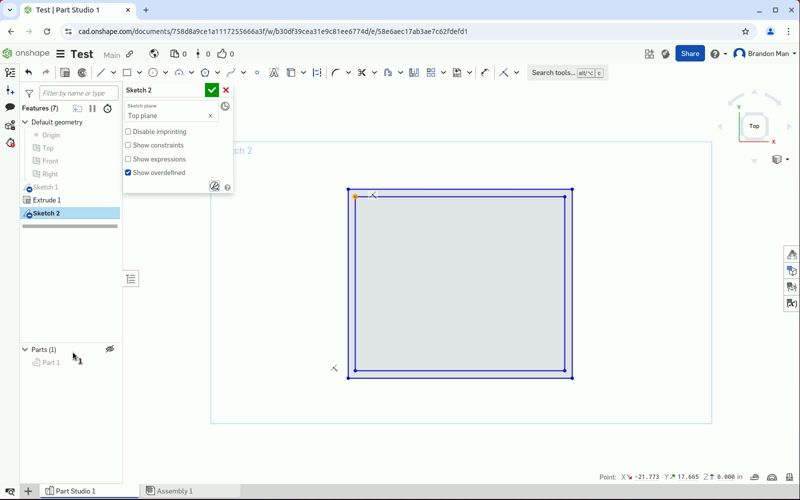
key(shift+y)
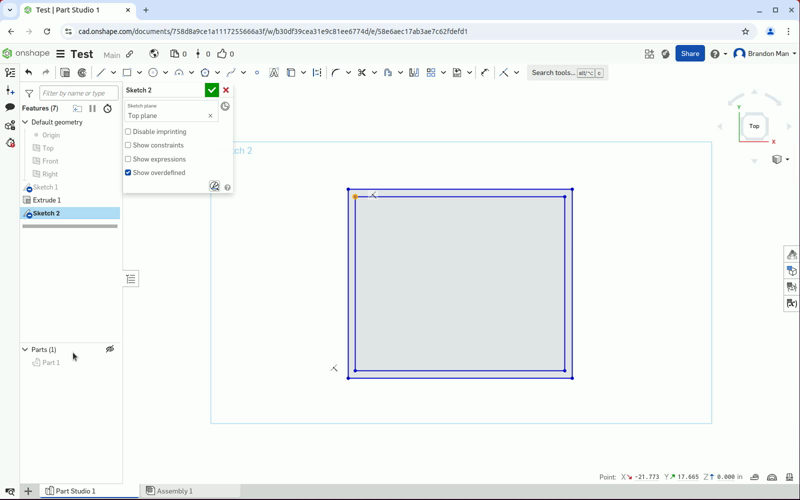
key(shift+e)
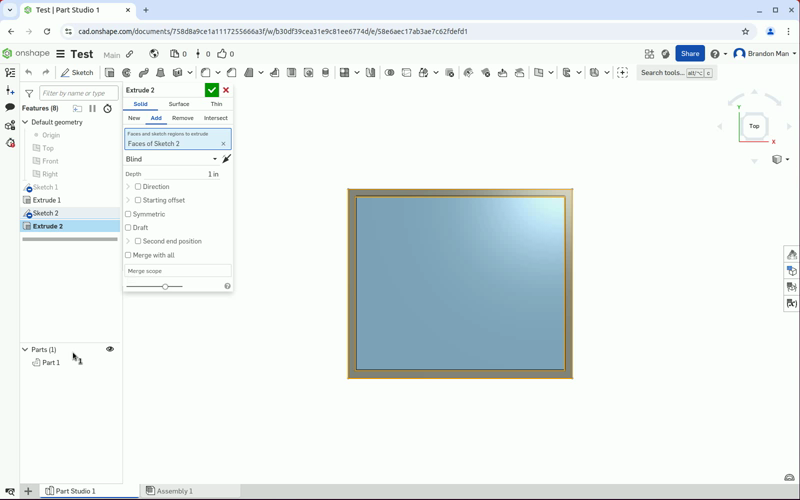
mouse_move(143, 106)
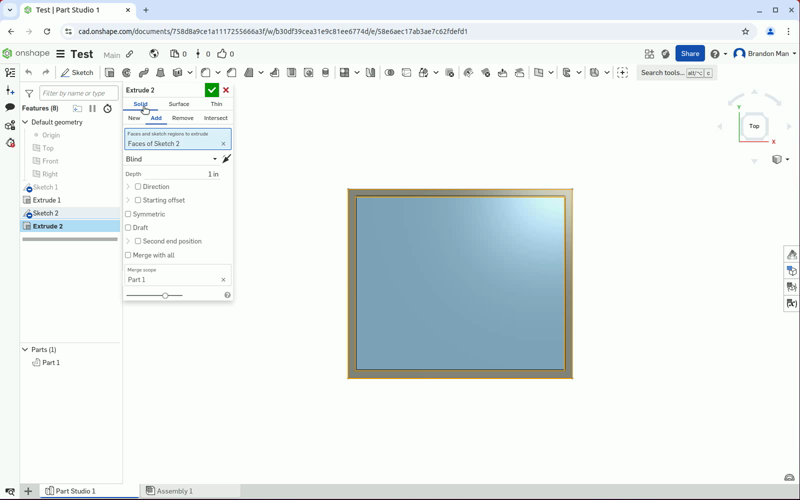
click(143, 106)
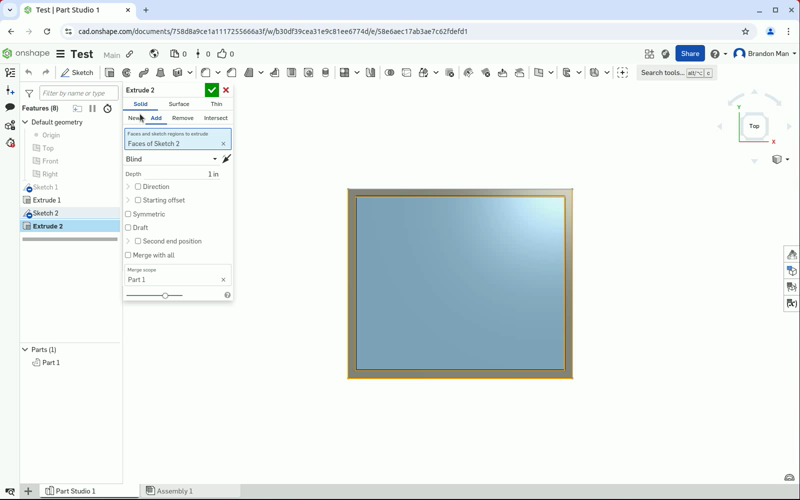
mouse_move(137, 120)
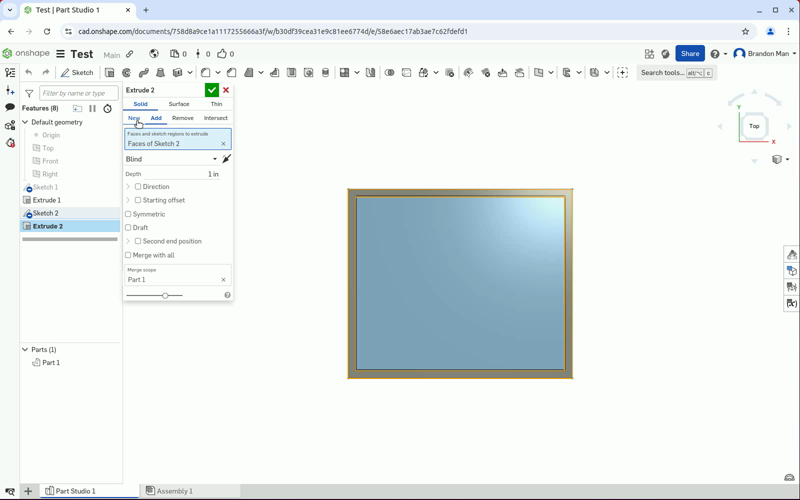
click(137, 120)
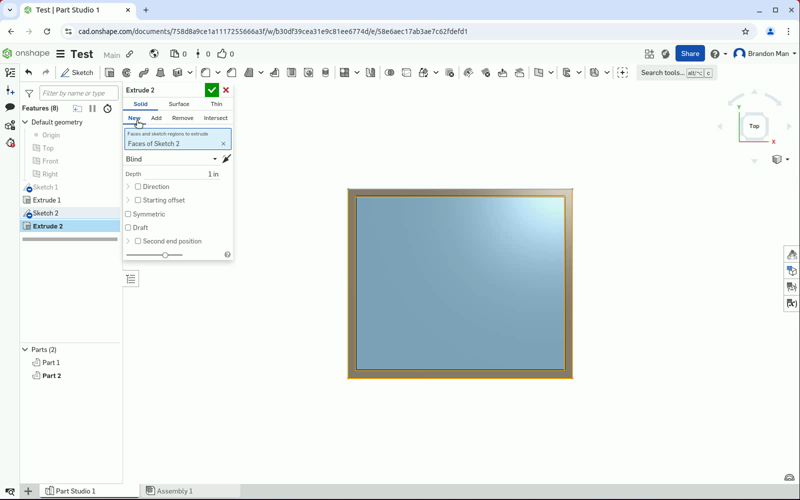
key(tab, 4)
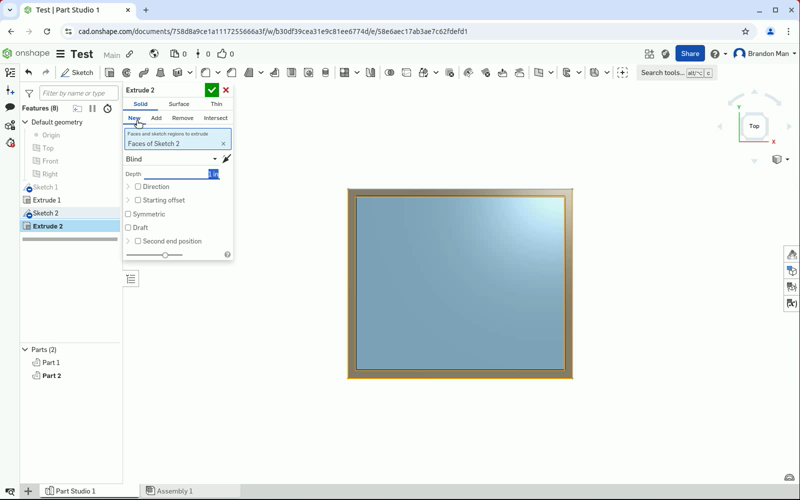
text(19.979)
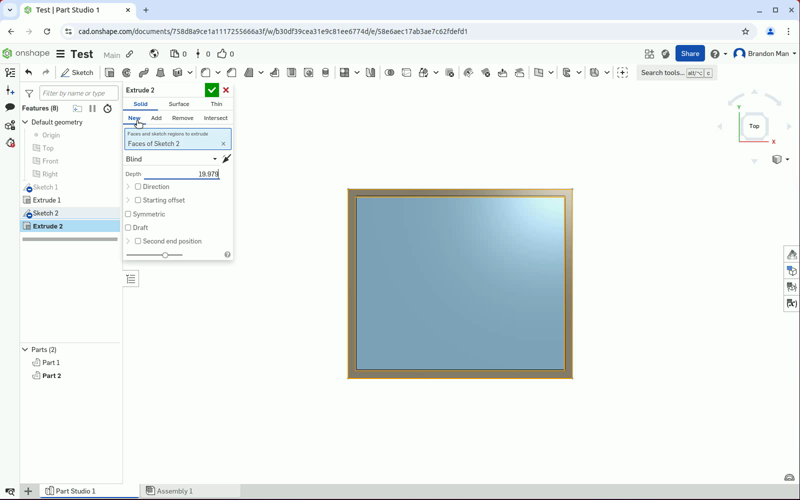
key(enter)
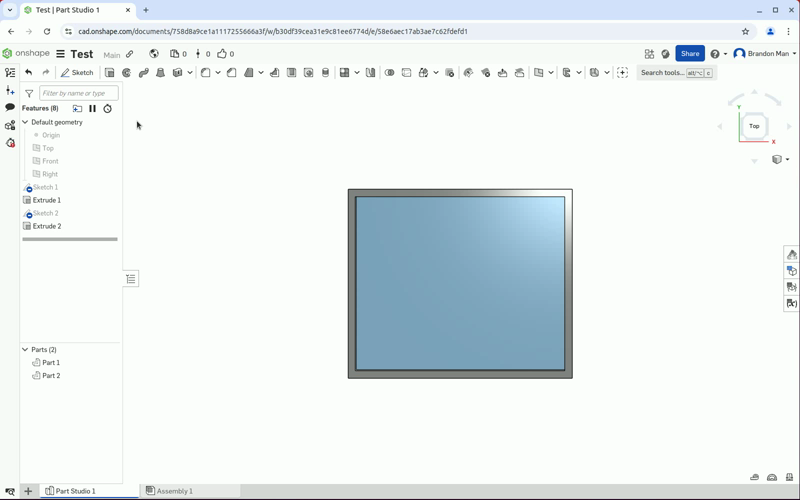
key(shift+h)
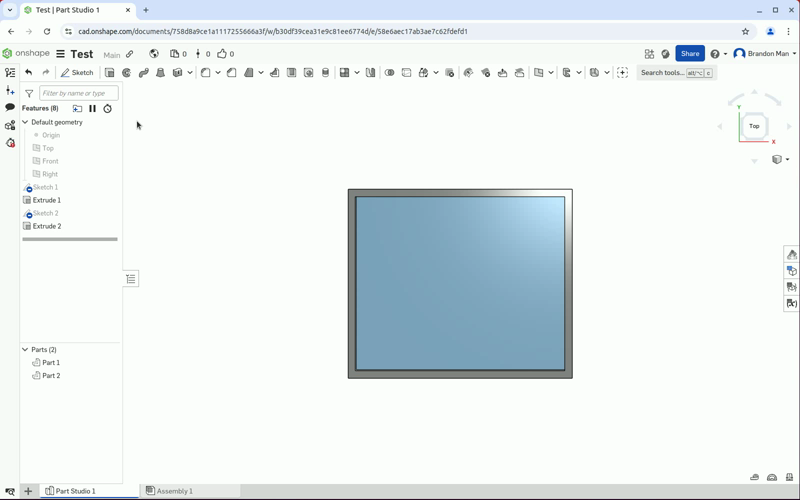
key(shift+h)
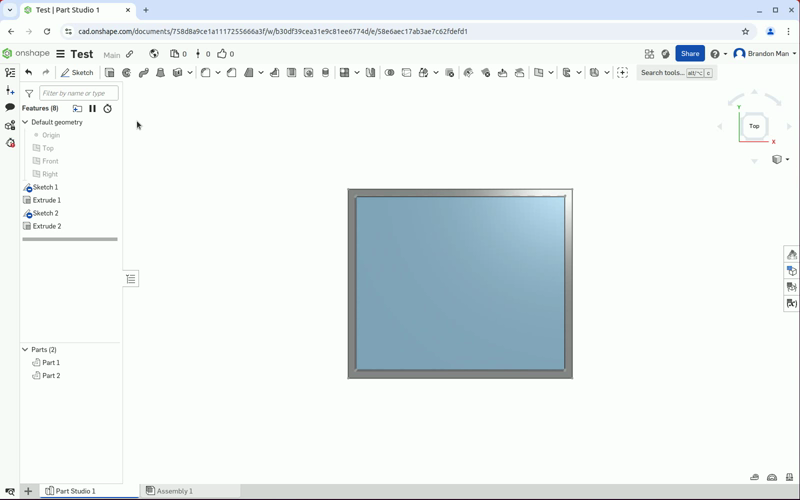
key(shift+7)
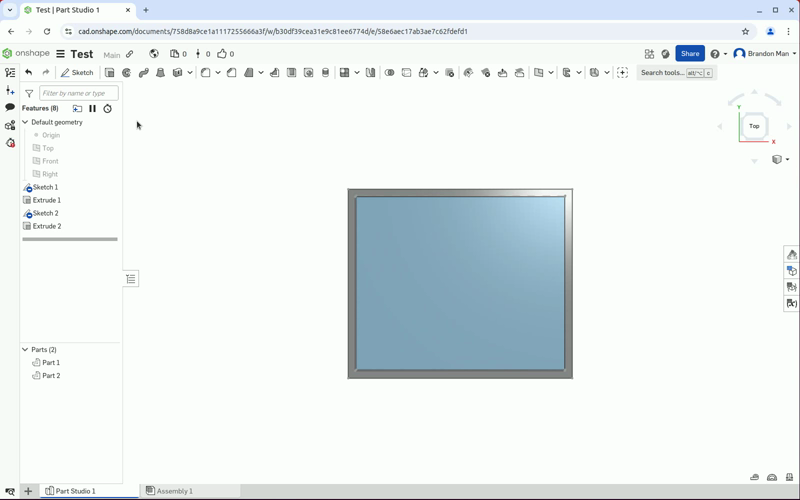
key(up, 3)
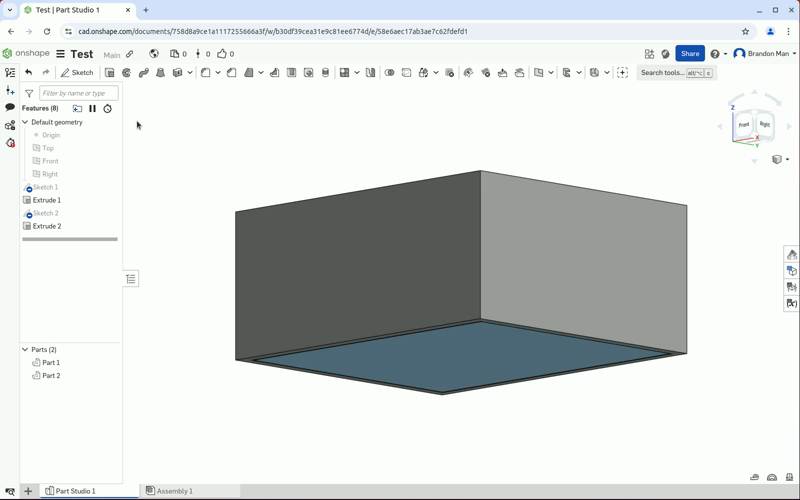
key(left, 3)
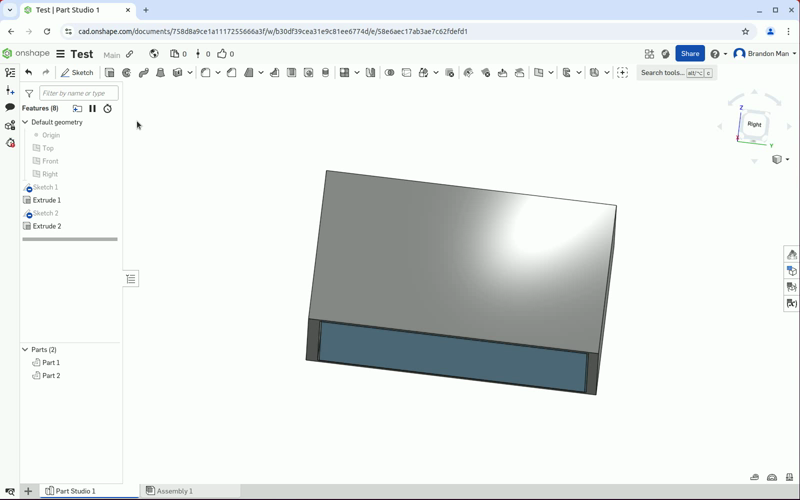
key(right, 3)
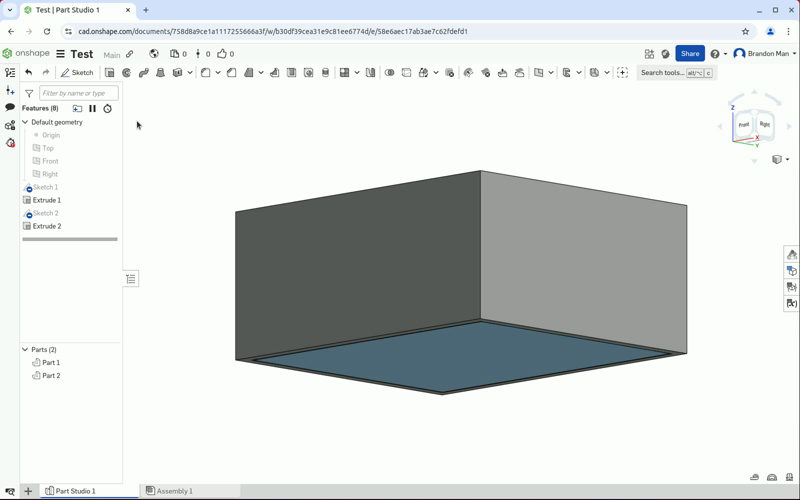
key(down, 3)
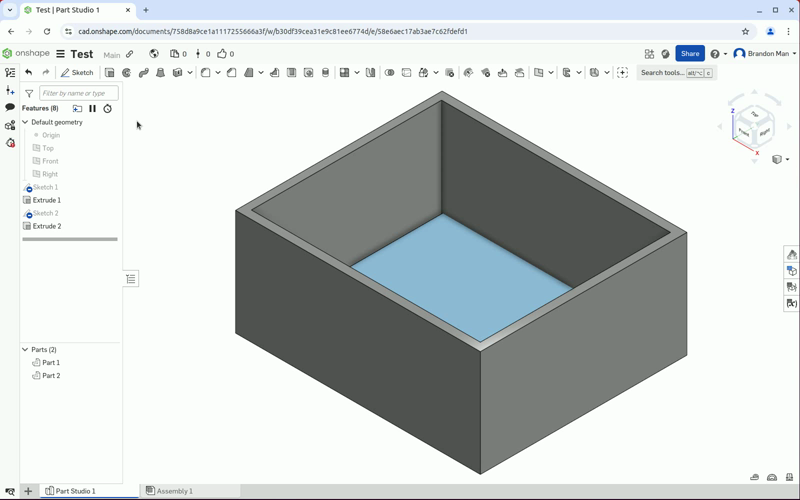
mouse_move(73, 189)
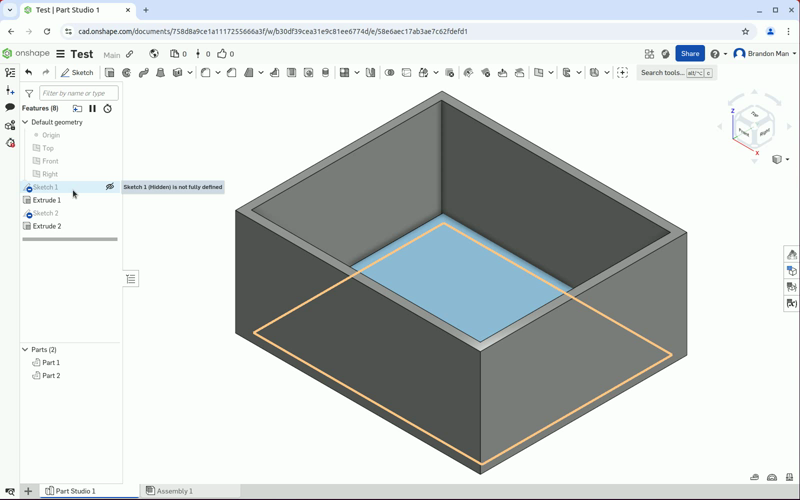
click(73, 189)